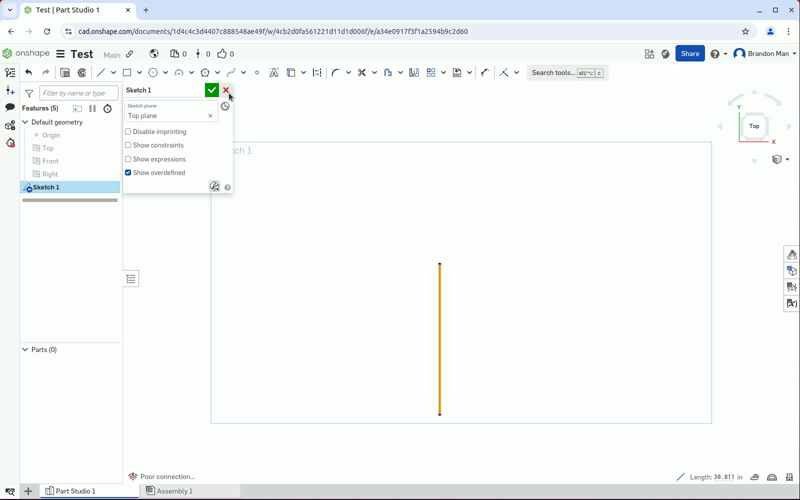
key(shift+h)
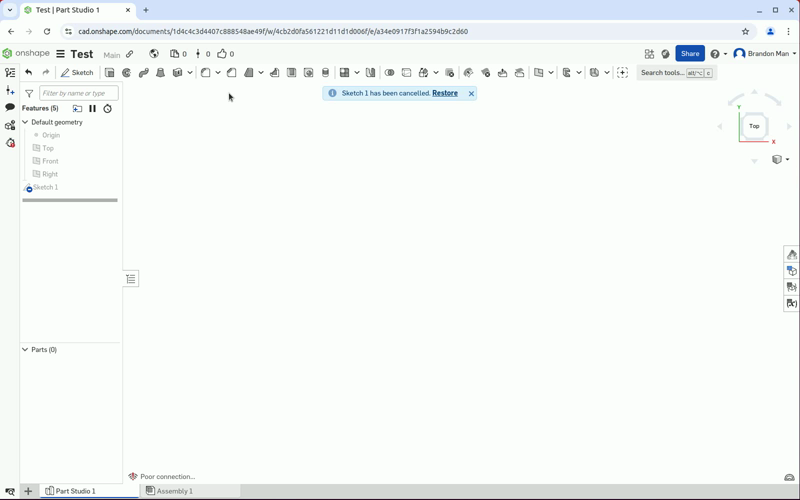
mouse_move(73, 352)
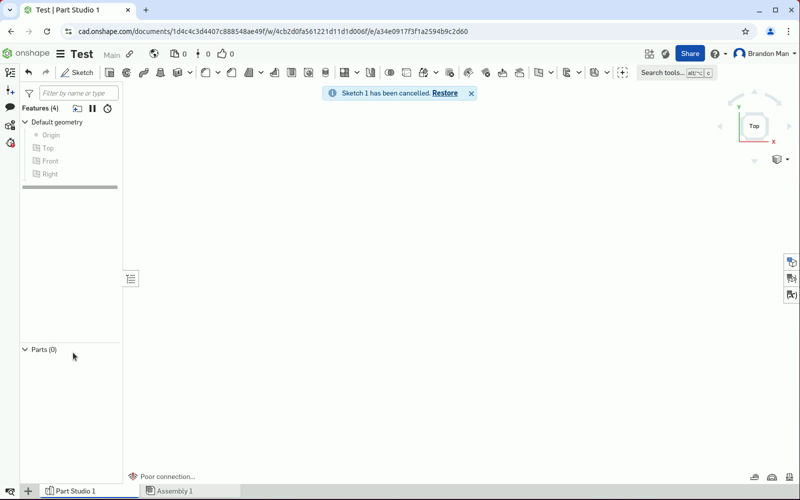
key(y)
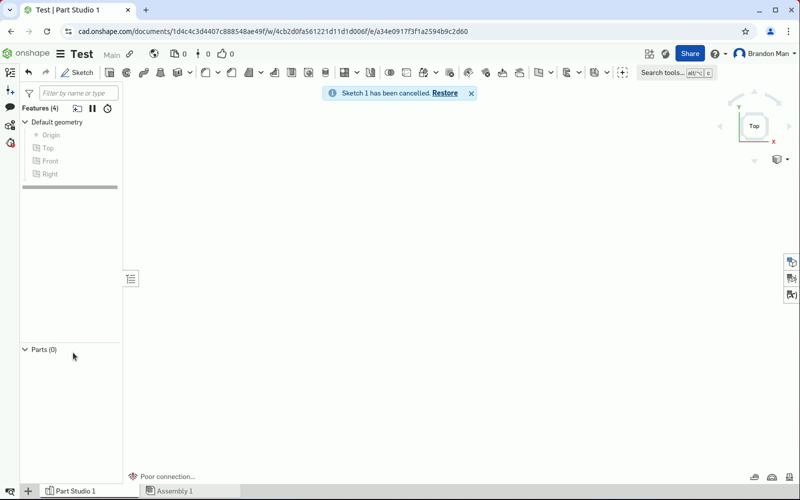
key(shift+p)
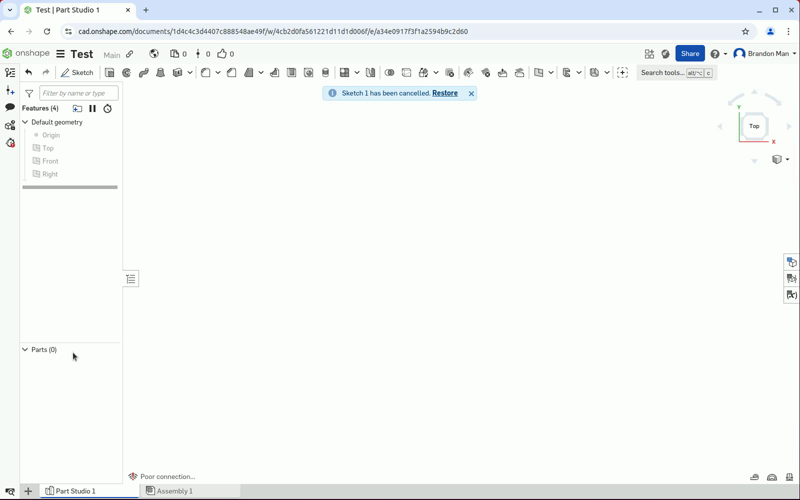
key(space)
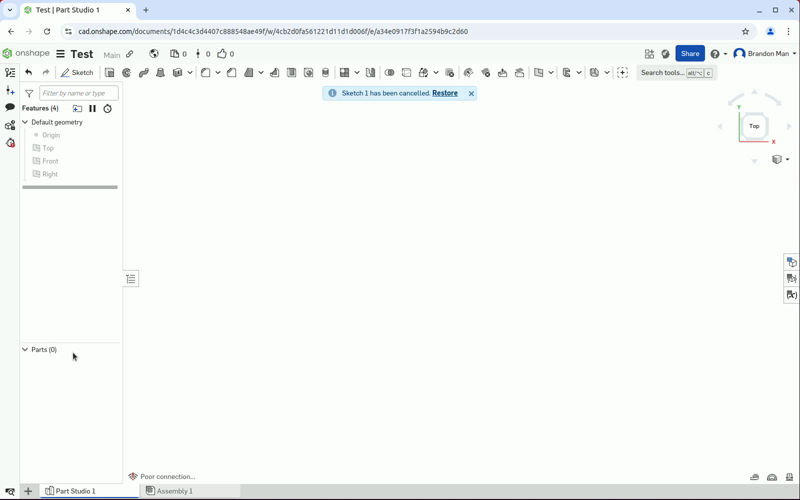
key_down(shift)
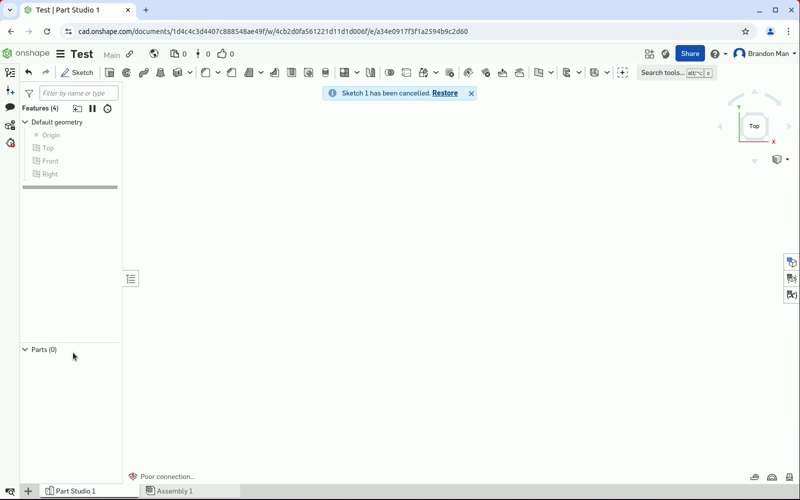
key(up)
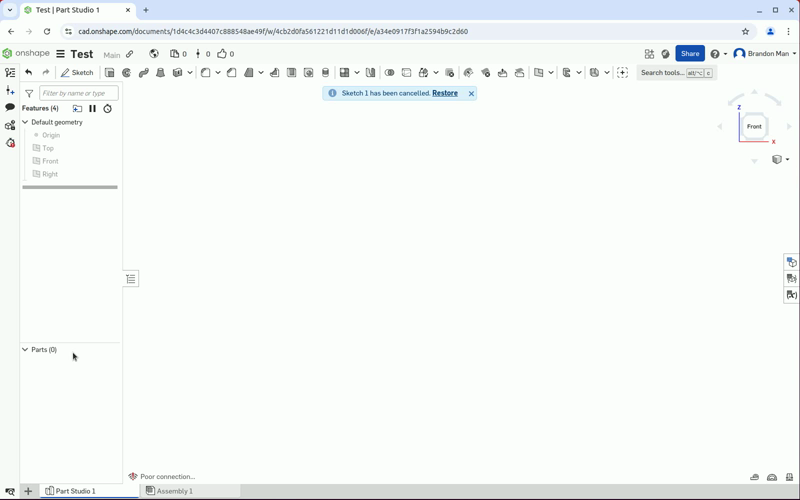
key_up(shift)
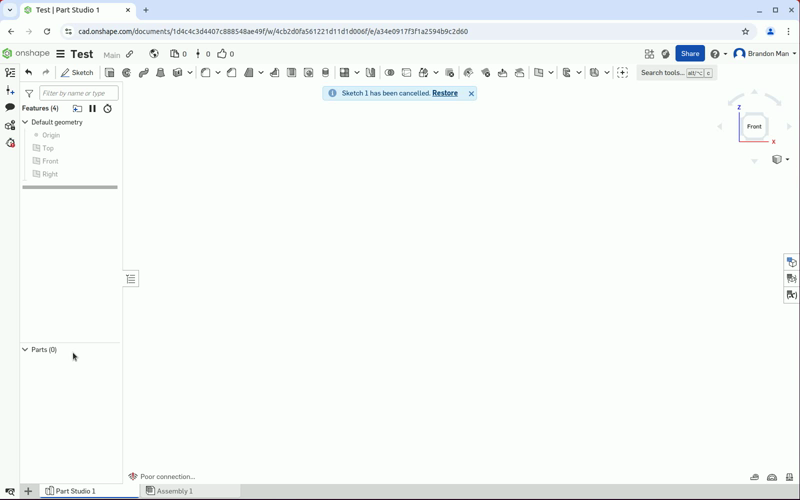
mouse_move(73, 352)
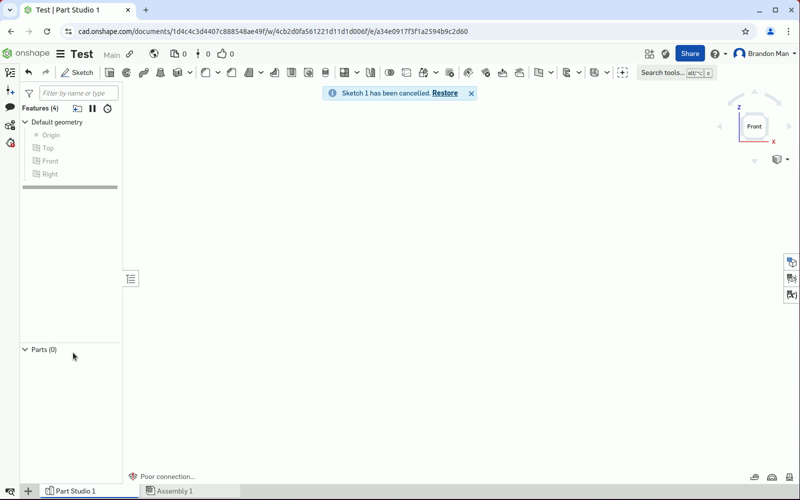
key(shift+y)
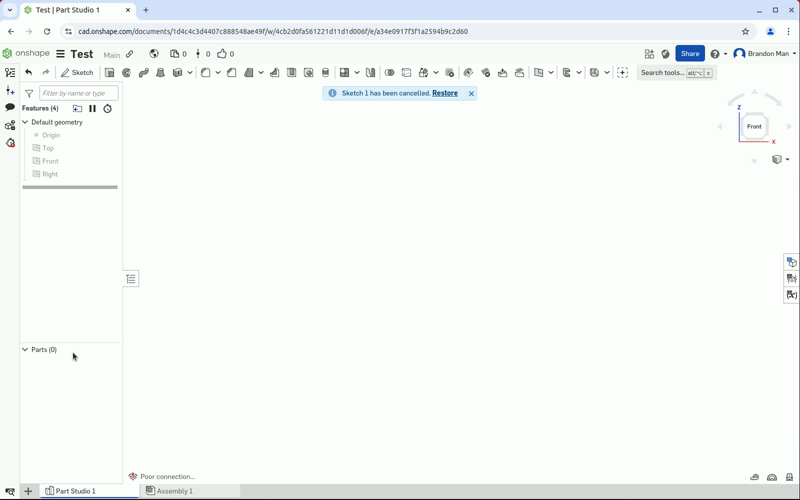
key(shift+s)
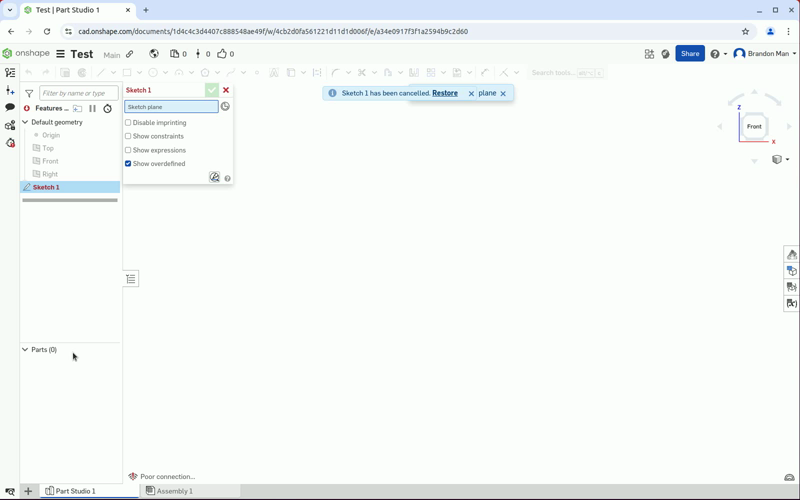
mouse_move(73, 163)
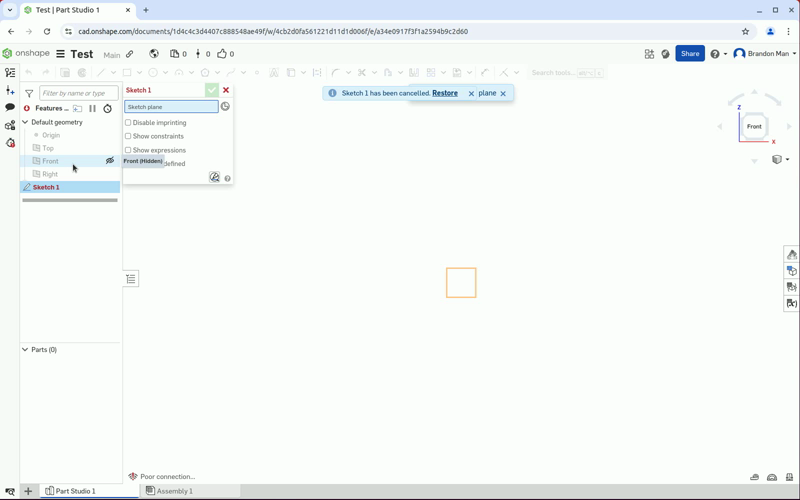
click(73, 163)
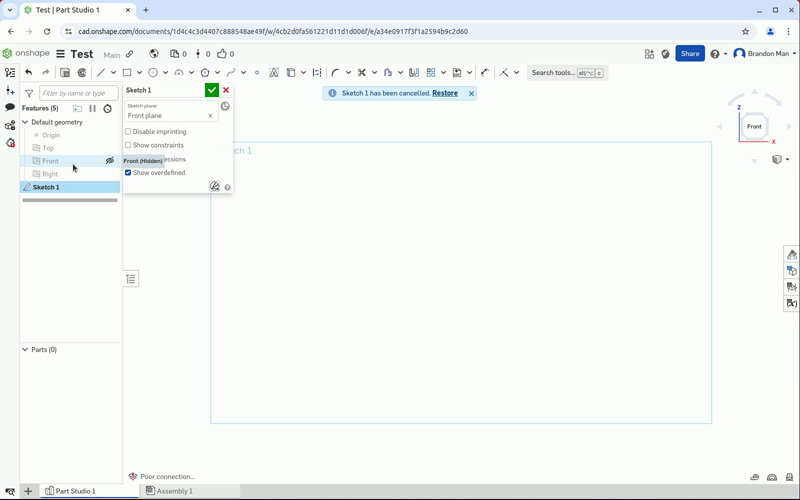
mouse_move(73, 352)
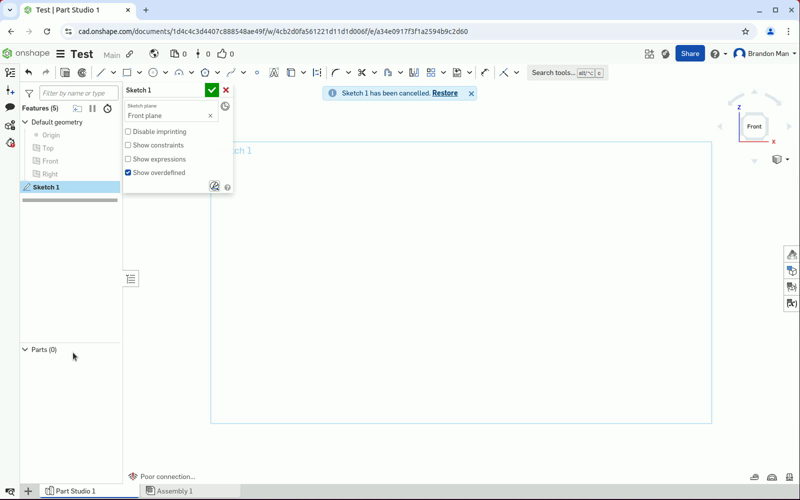
key(y)
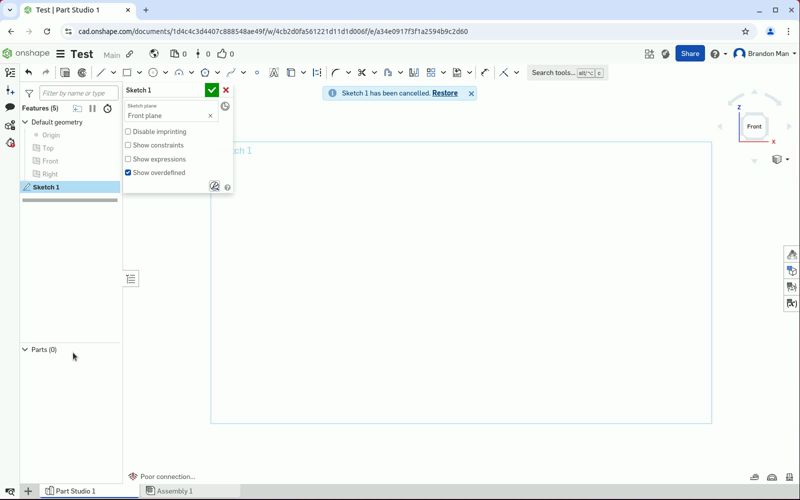
key(c)
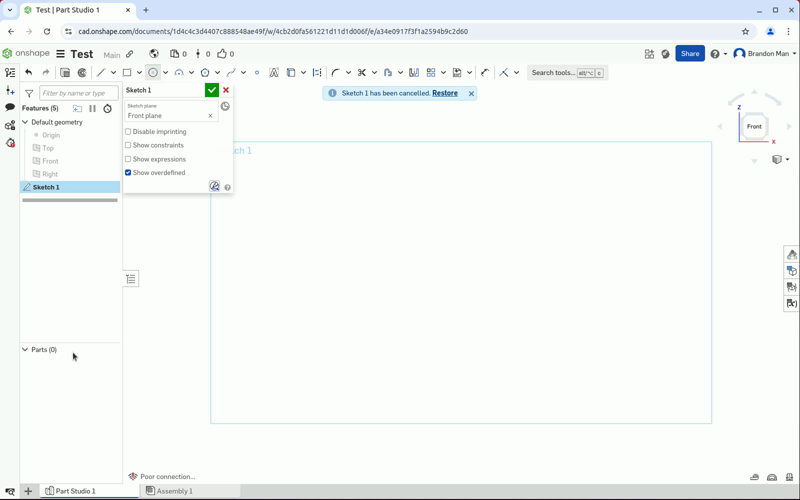
key_down(shift)
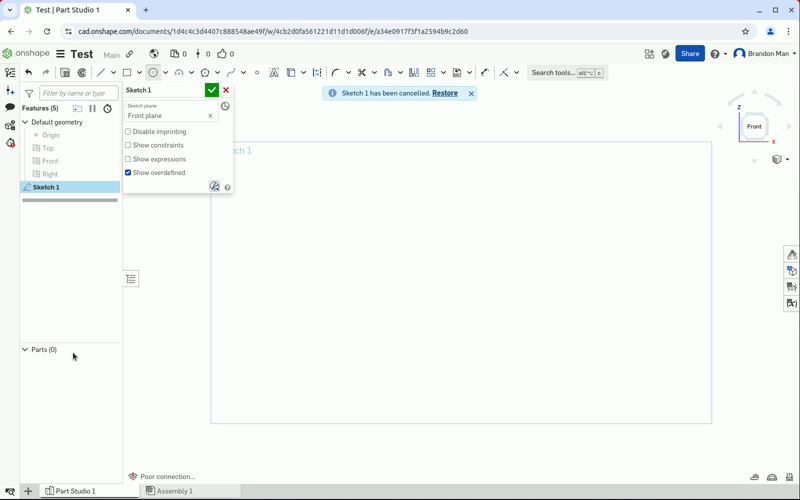
mouse_move(461, 282)
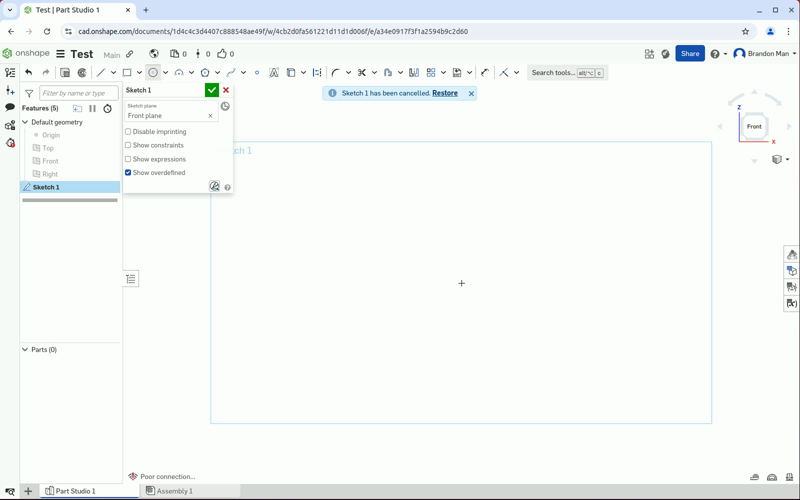
click(461, 282)
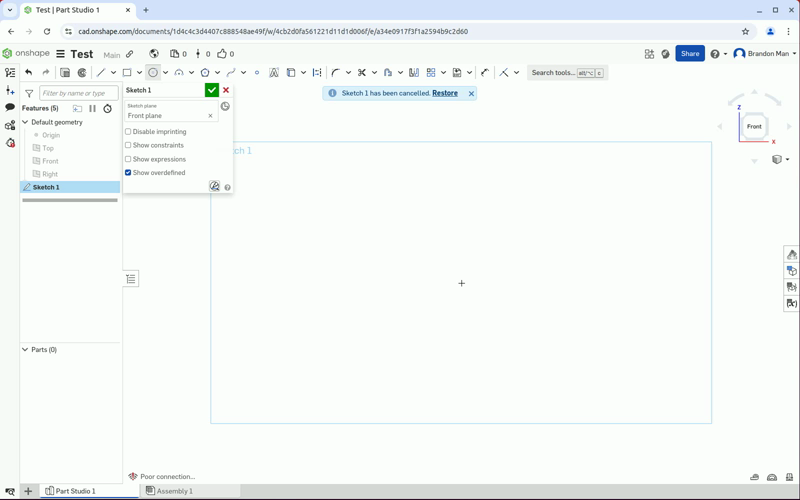
key_up(shift)
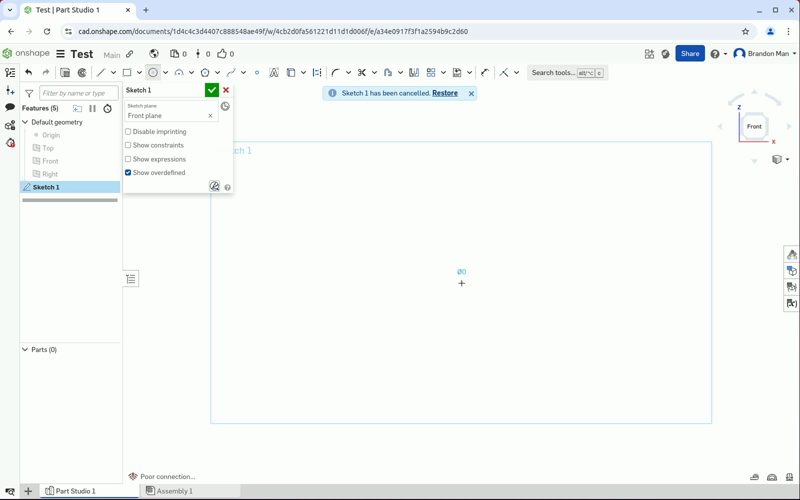
mouse_move(516, 282)
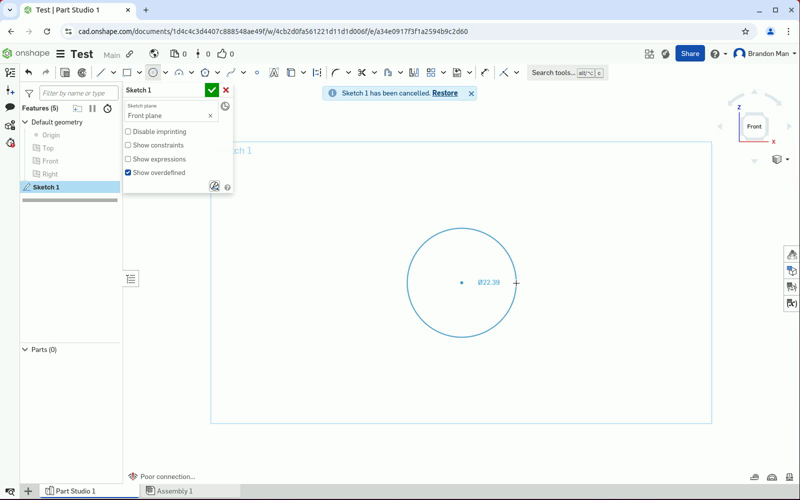
click(516, 282)
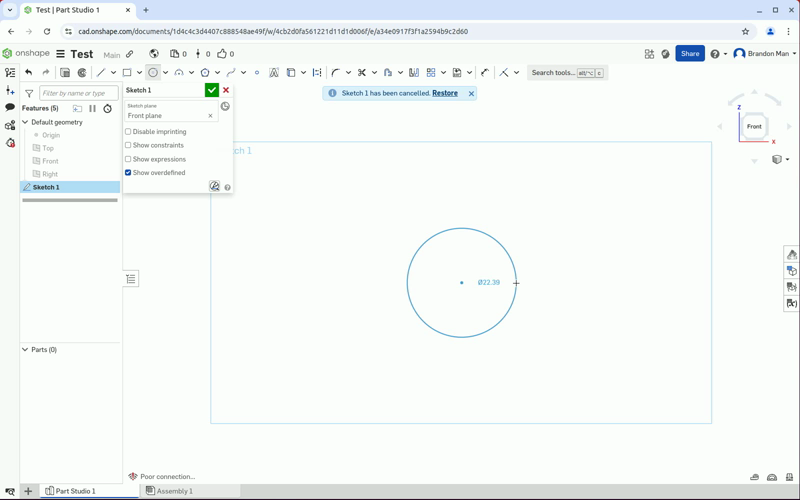
key(esc)
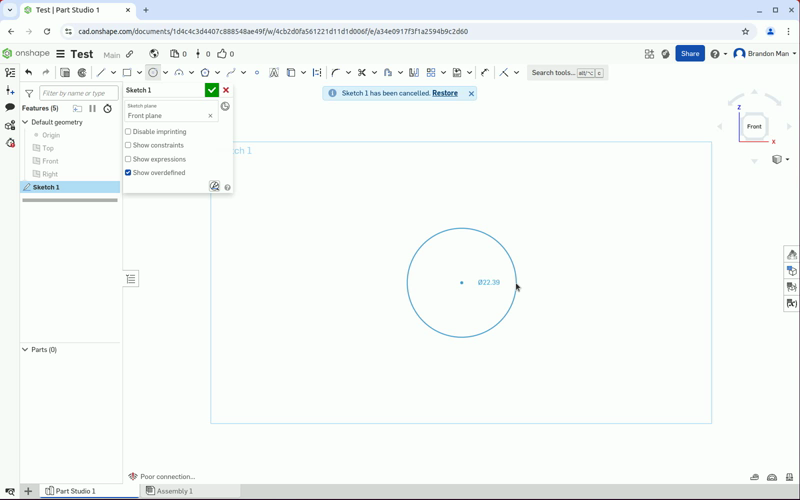
key(c)
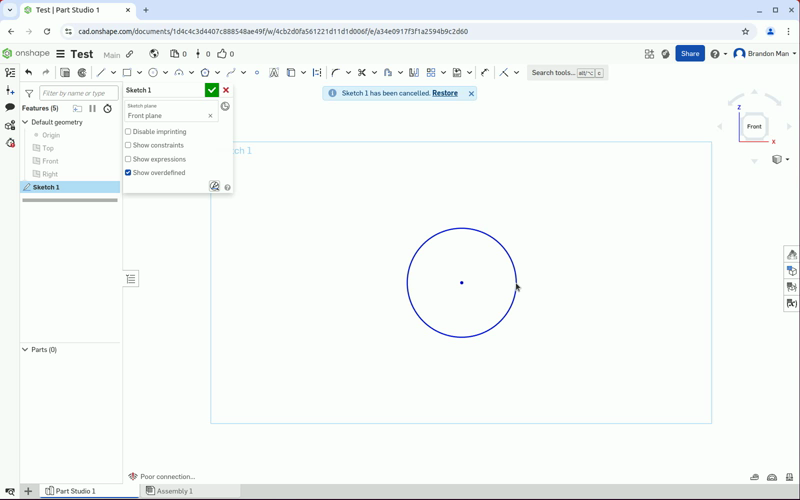
key_down(shift)
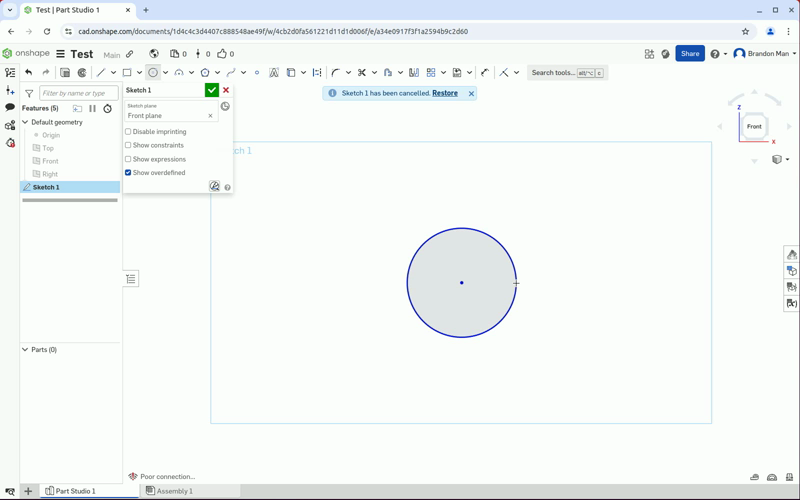
mouse_move(461, 282)
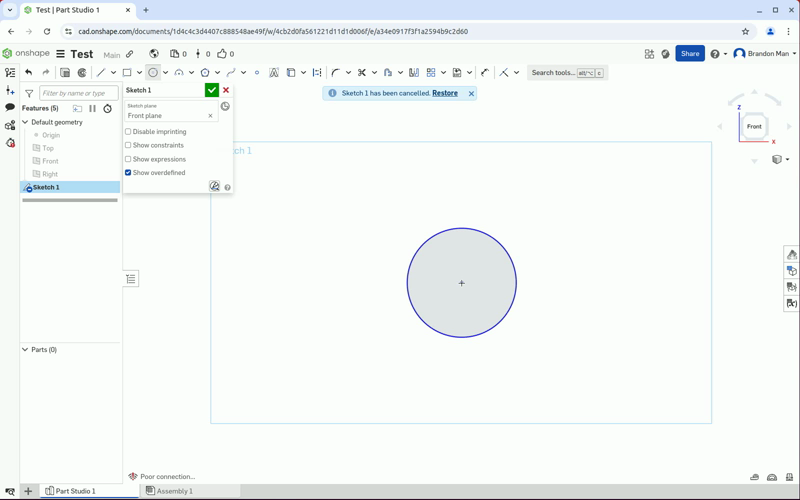
click(461, 282)
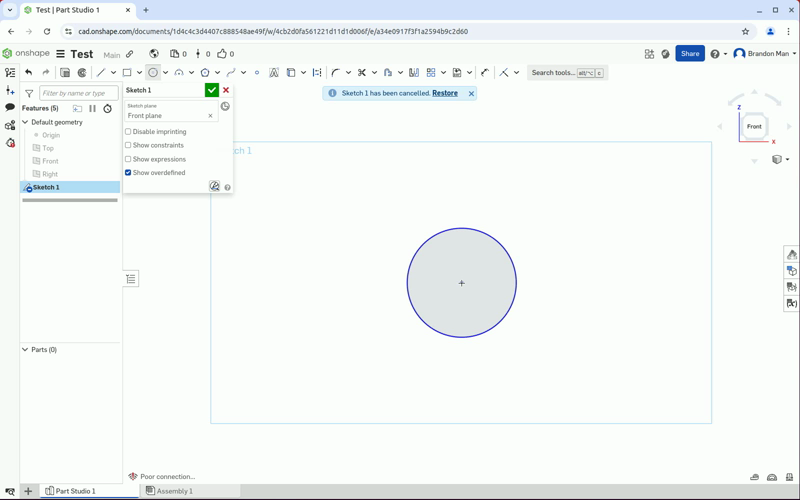
key_up(shift)
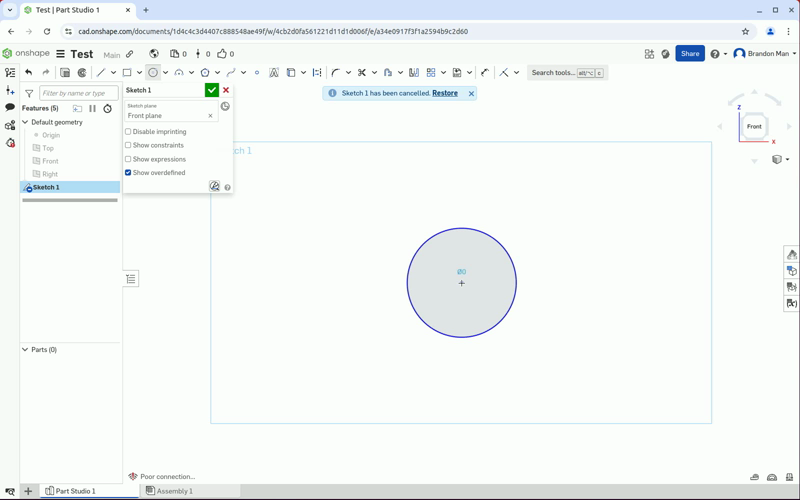
mouse_move(483, 282)
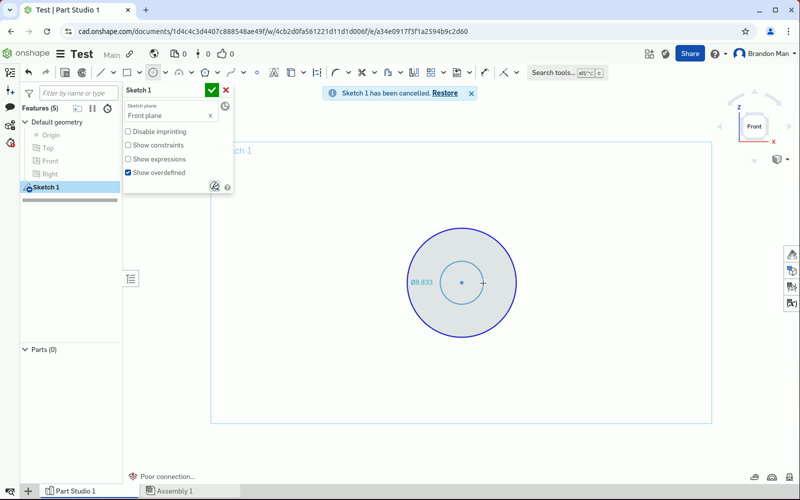
click(483, 282)
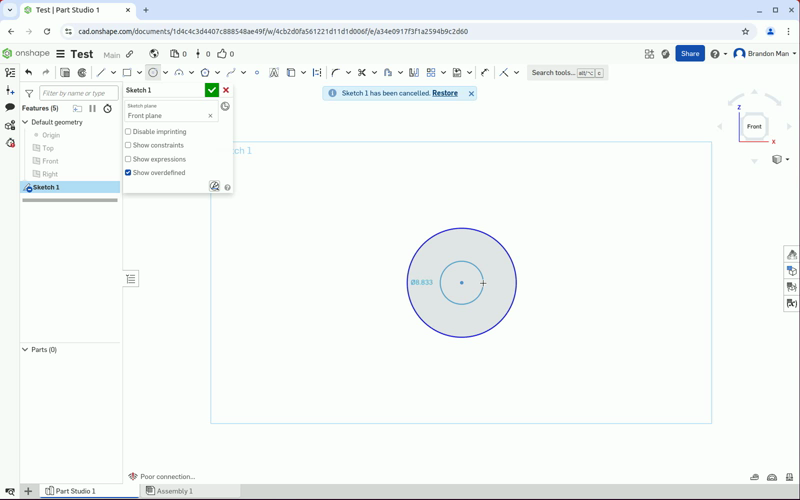
key(esc)
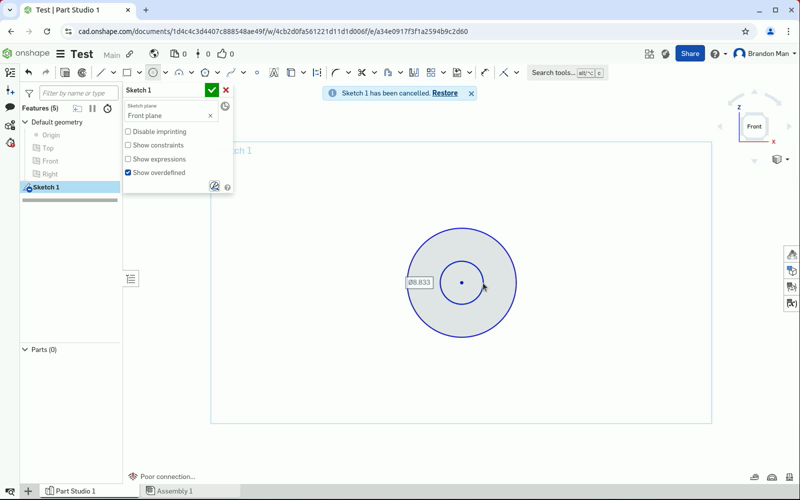
mouse_move(503, 293)
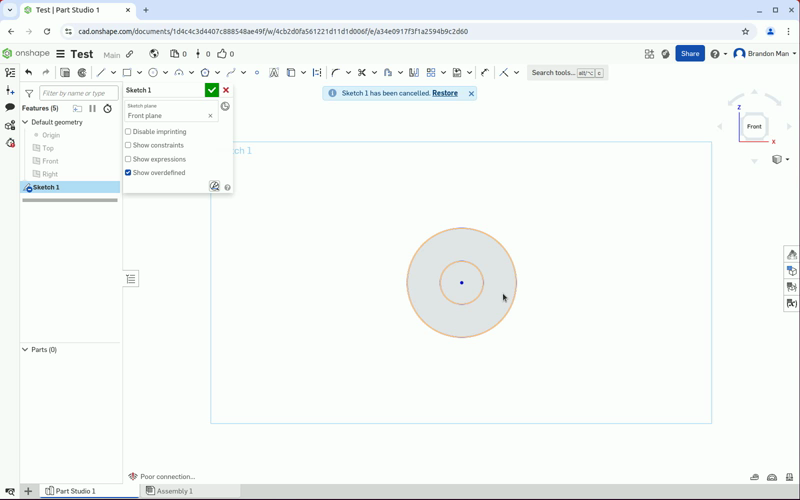
click(503, 293)
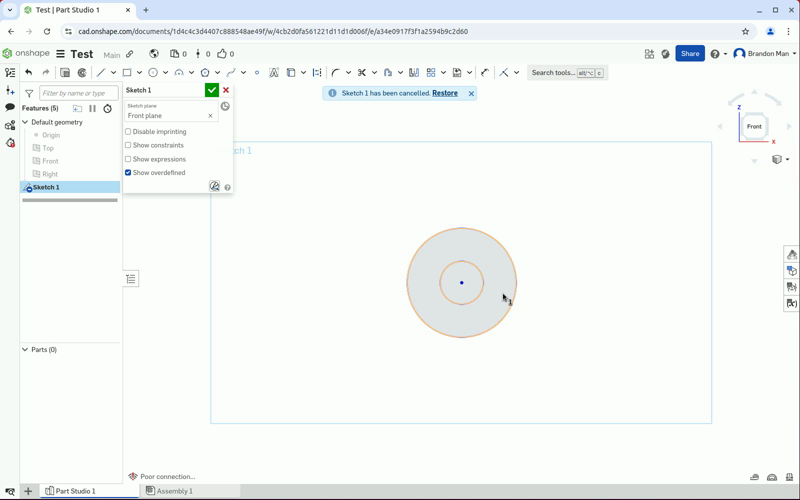
mouse_move(73, 352)
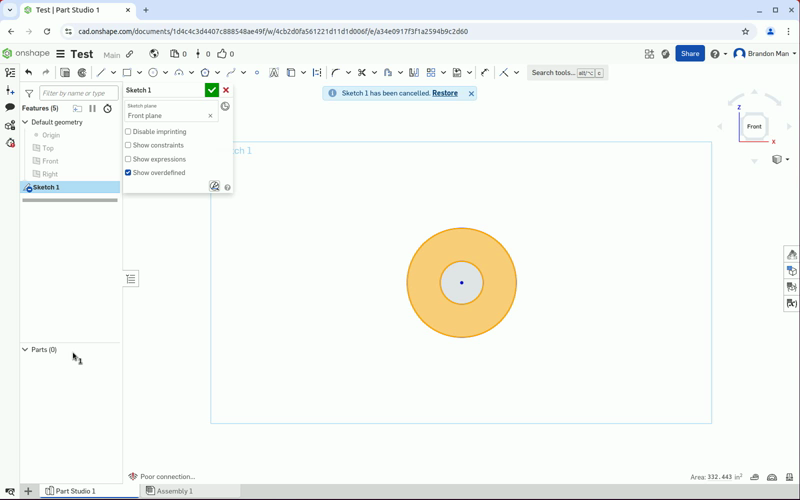
key(shift+y)
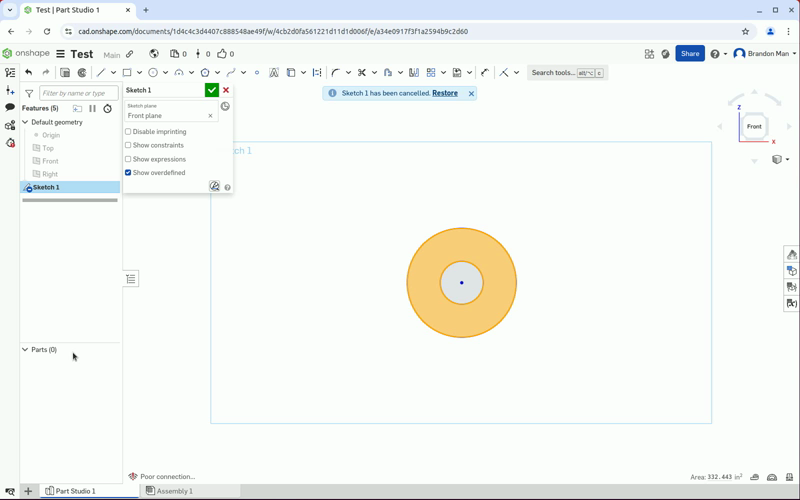
key(shift+e)
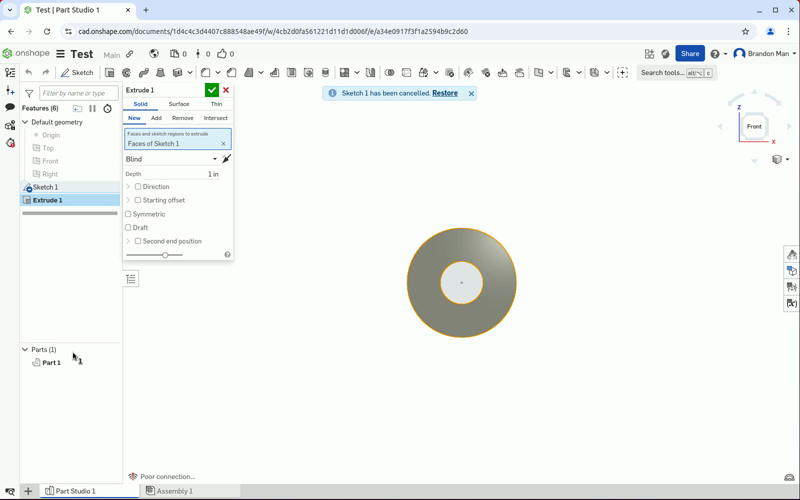
mouse_move(143, 106)
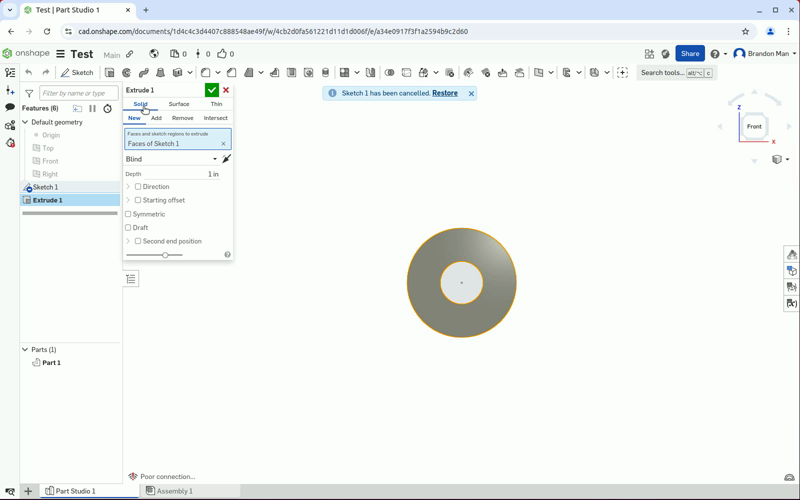
click(143, 106)
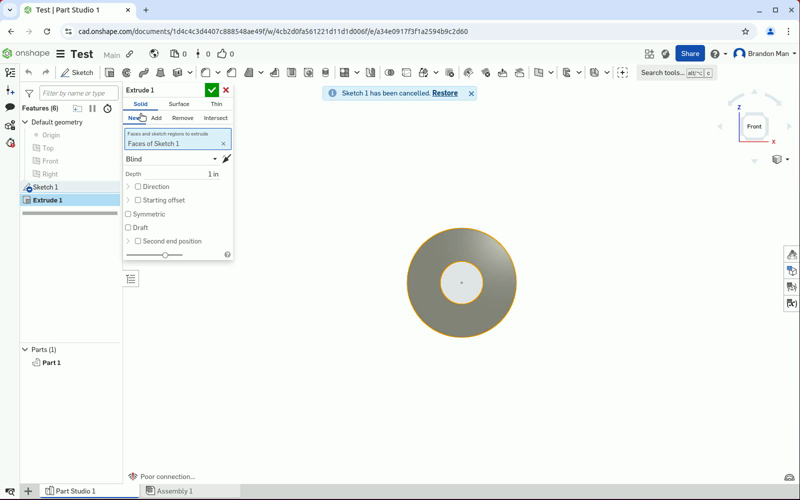
mouse_move(137, 120)
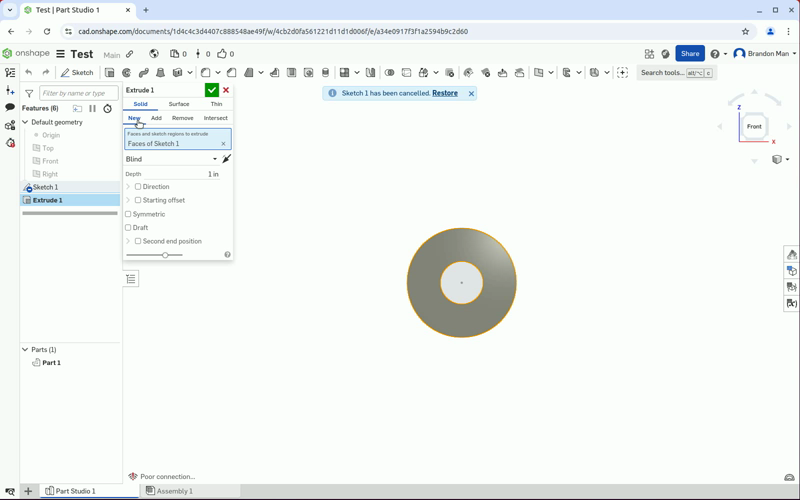
click(137, 120)
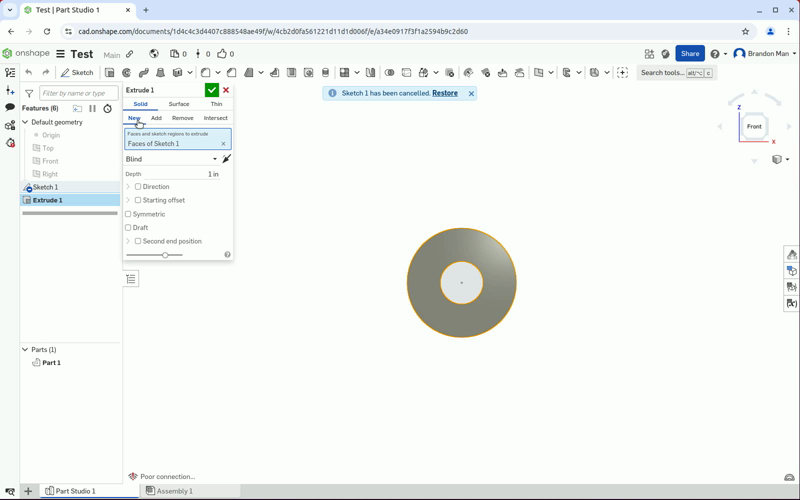
key(tab, 4)
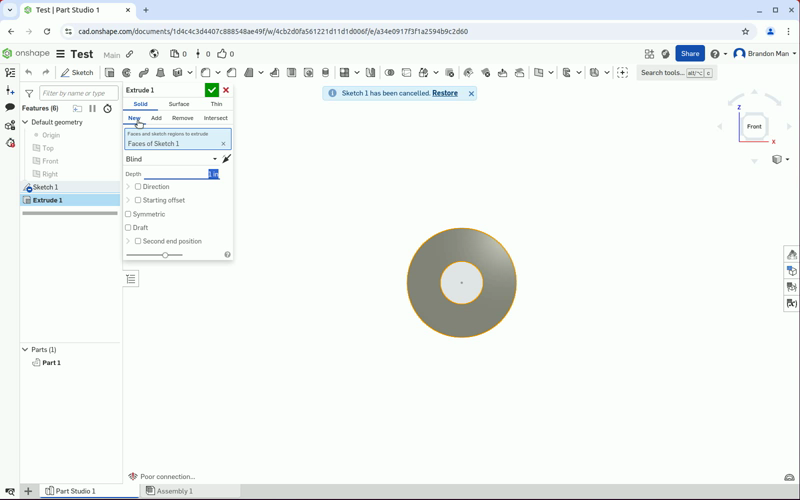
text(23.108)
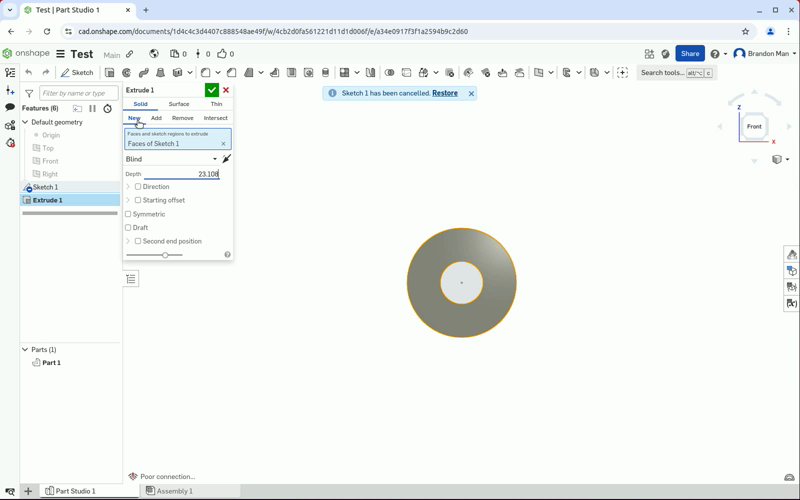
key(enter)
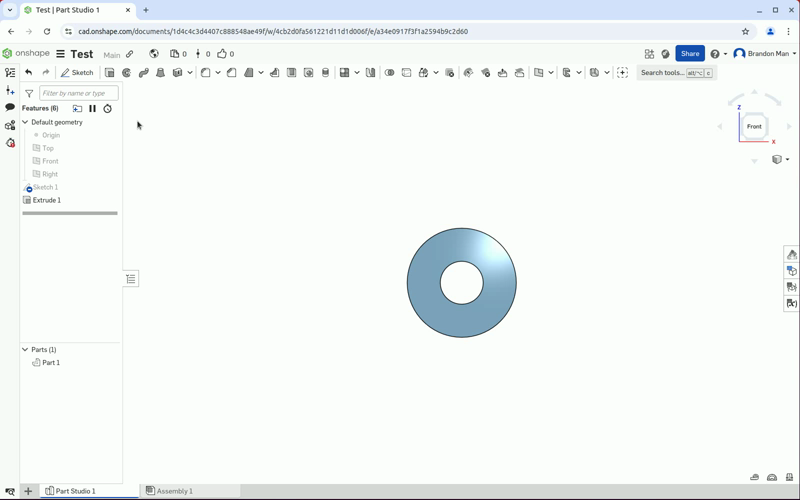
key(shift+h)
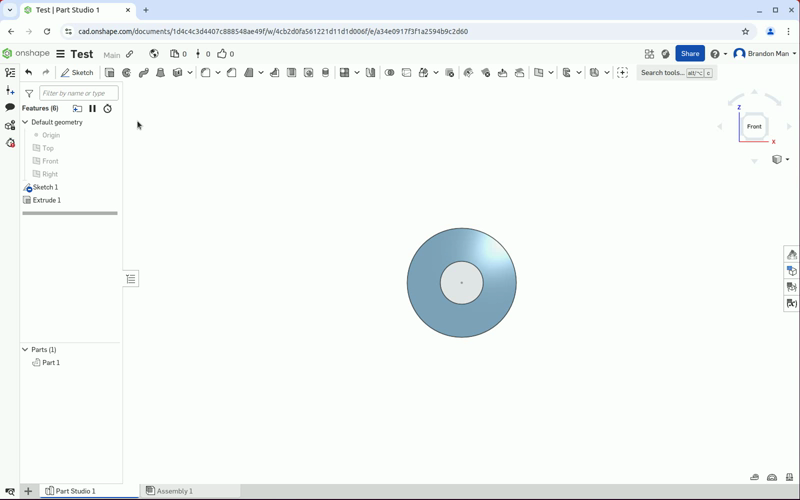
key(shift+h)
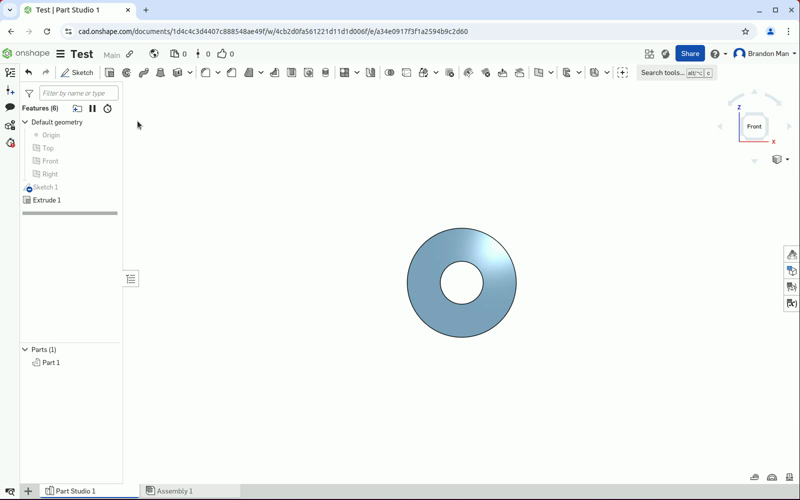
mouse_move(73, 189)
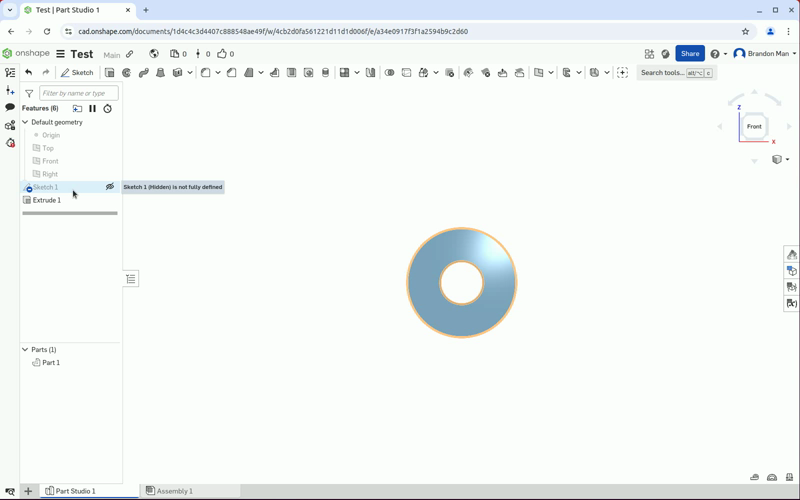
click(73, 189)
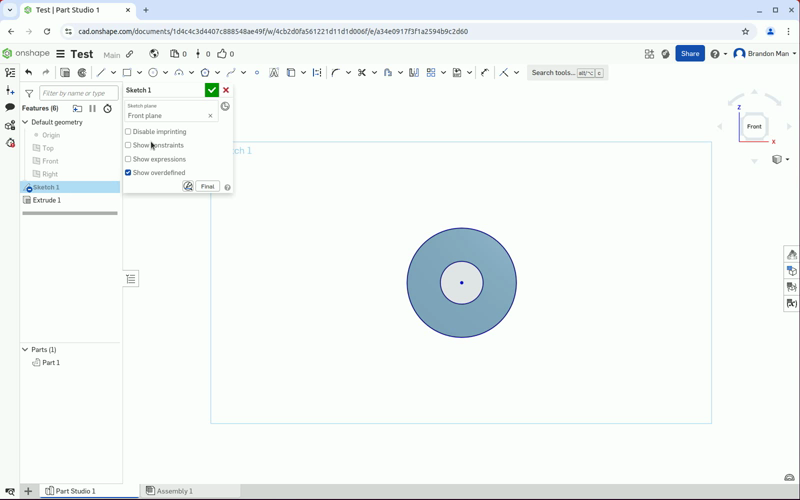
mouse_move(229, 92)
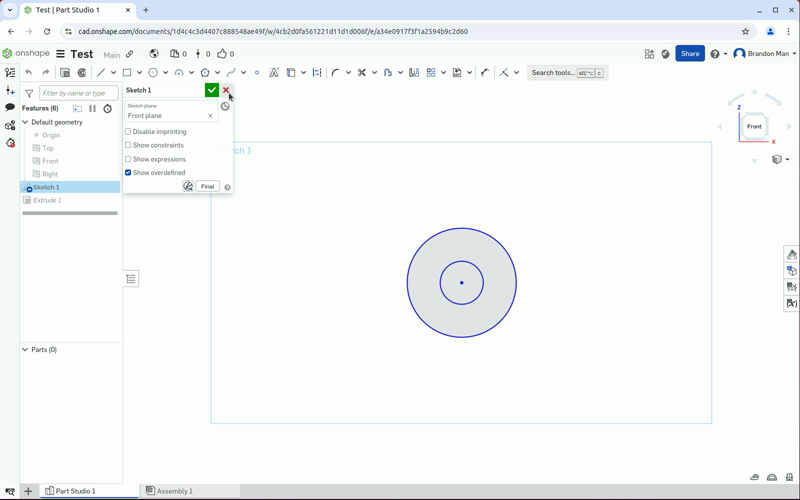
click(229, 92)
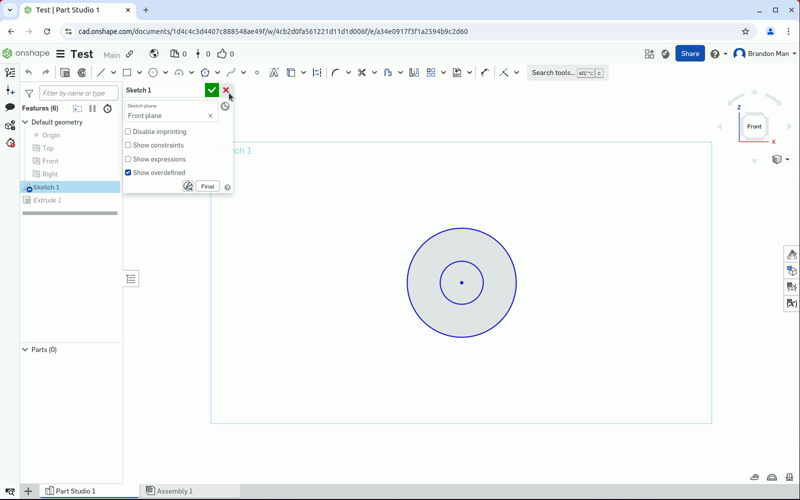
key(shift+s)
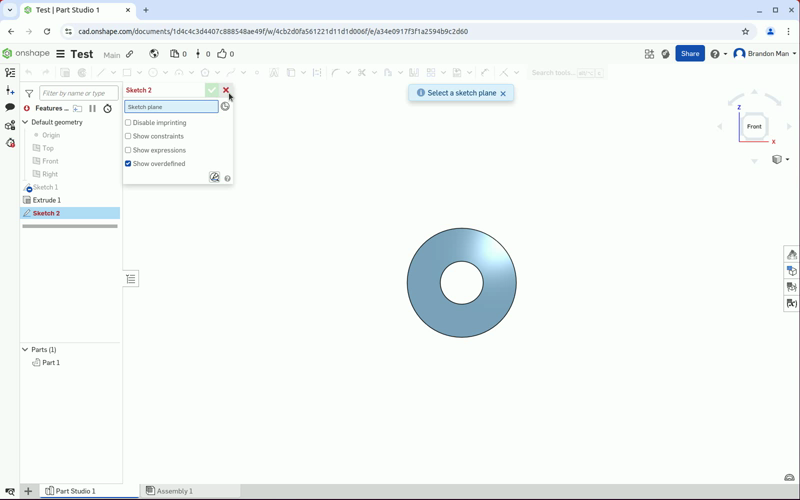
mouse_move(73, 163)
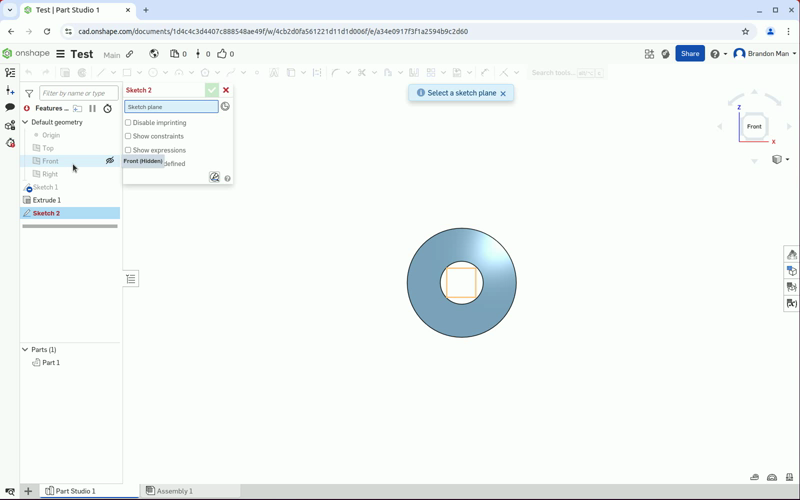
click(73, 163)
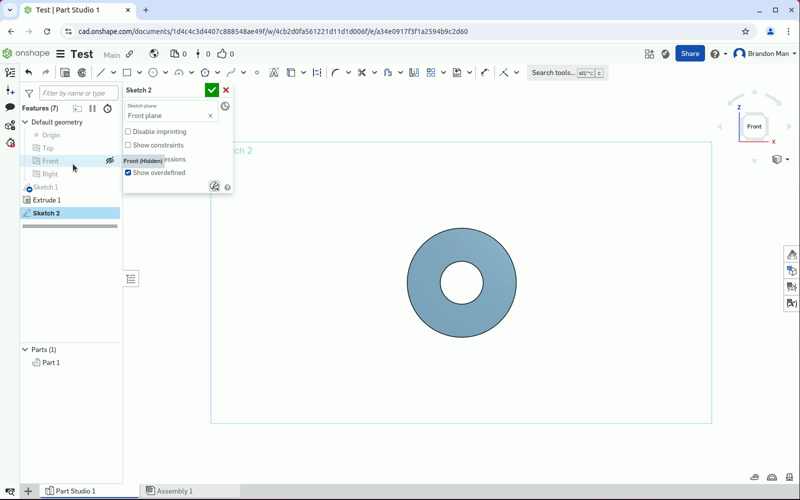
mouse_move(73, 352)
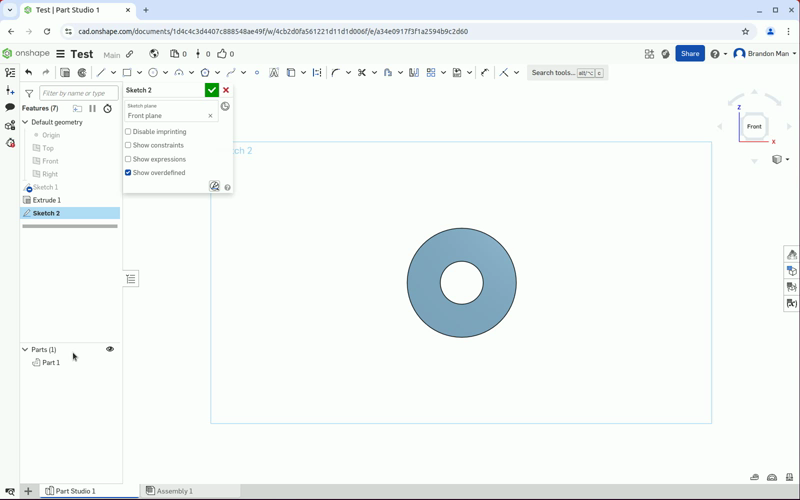
key(y)
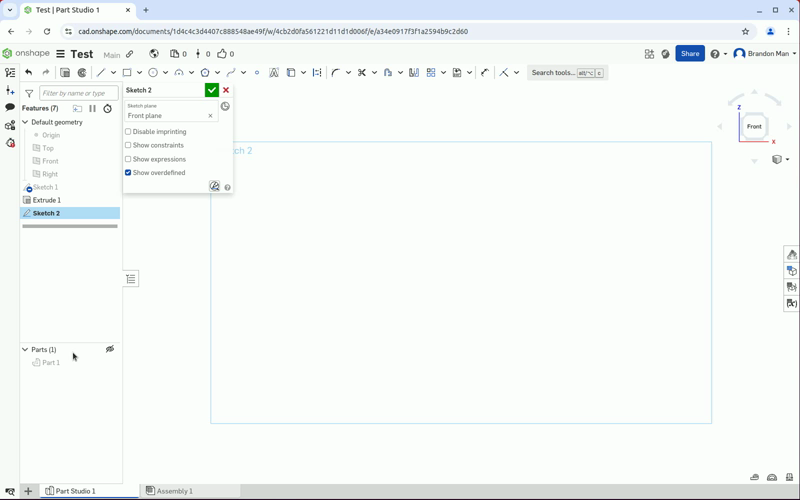
key(c)
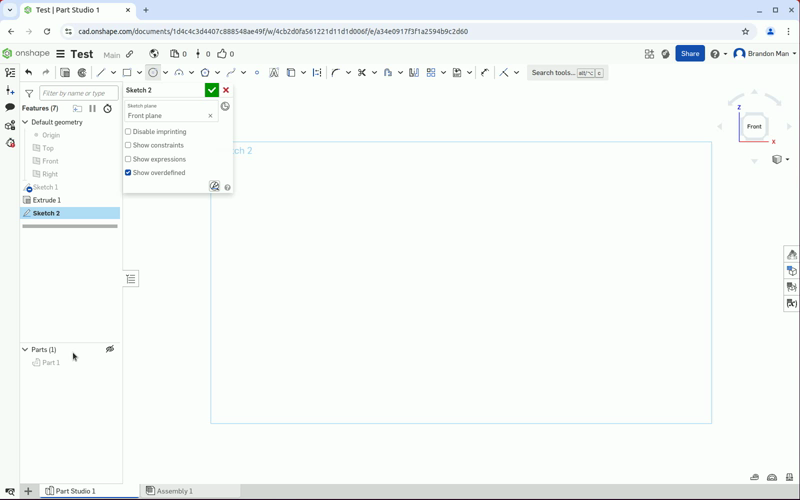
key_down(shift)
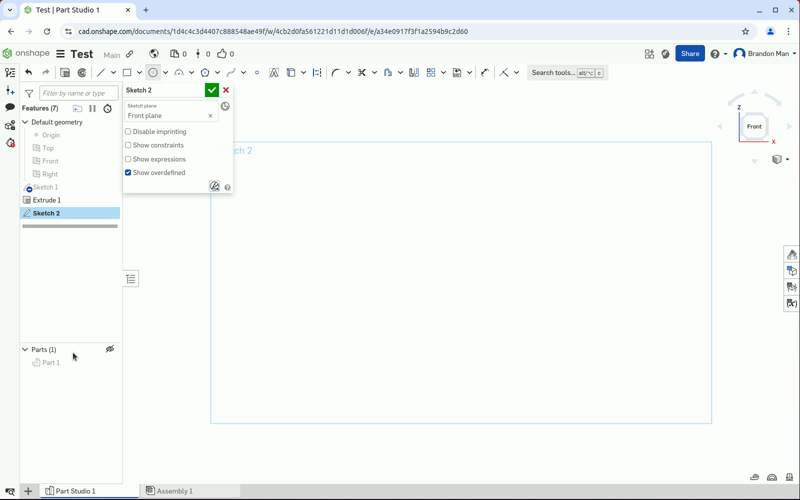
mouse_move(461, 282)
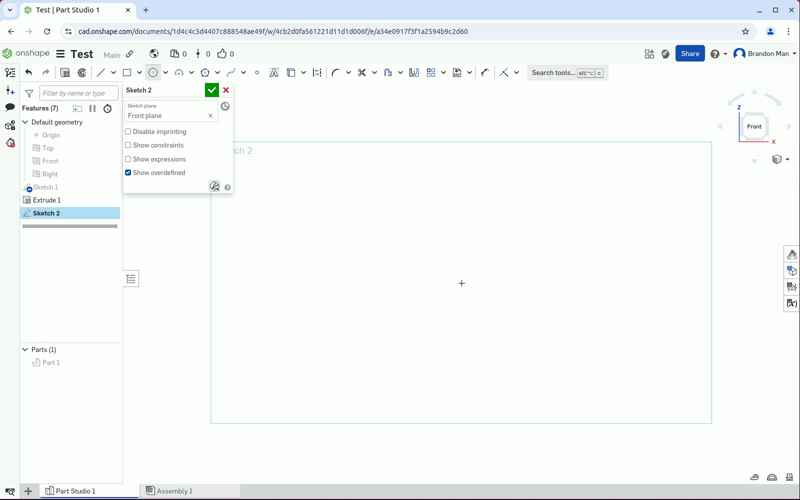
click(461, 282)
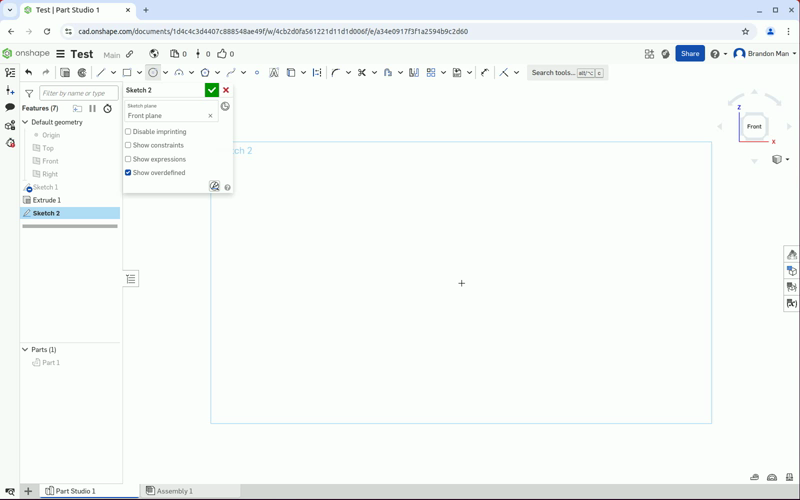
key_up(shift)
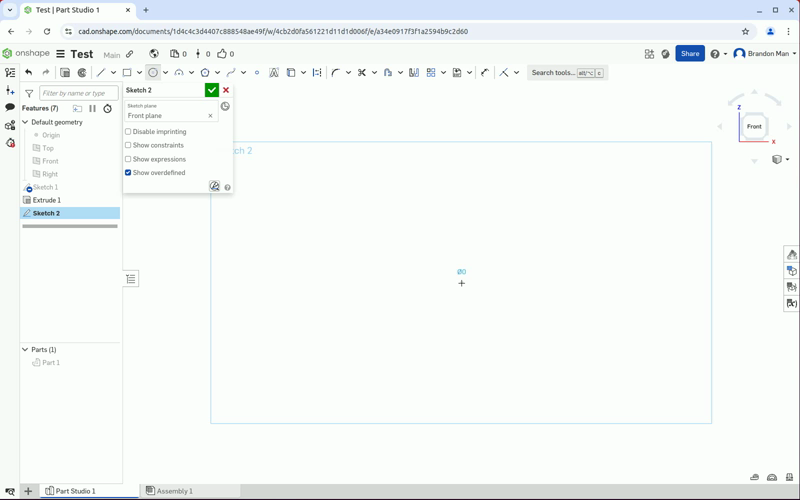
mouse_move(516, 282)
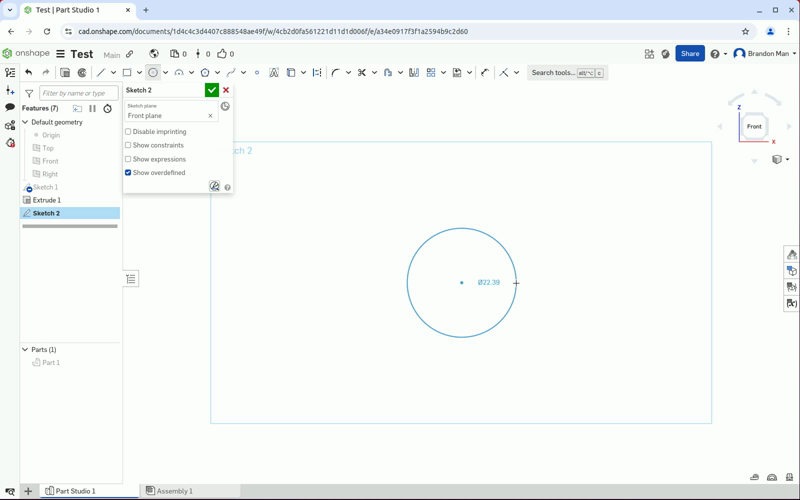
click(516, 282)
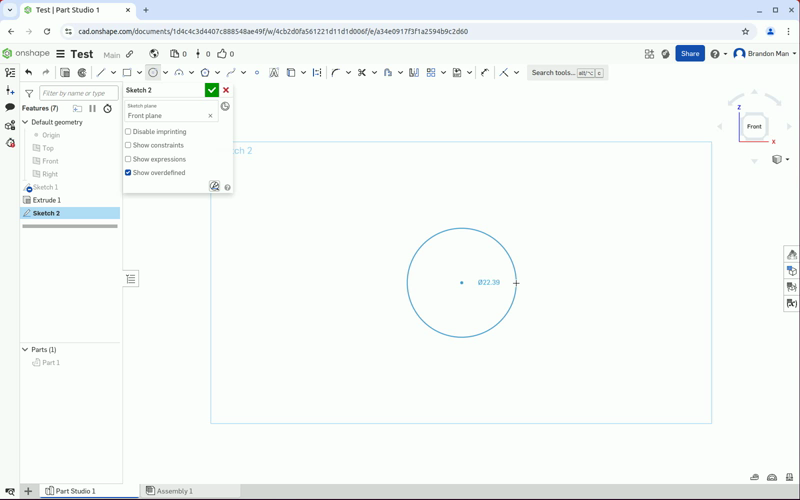
key(esc)
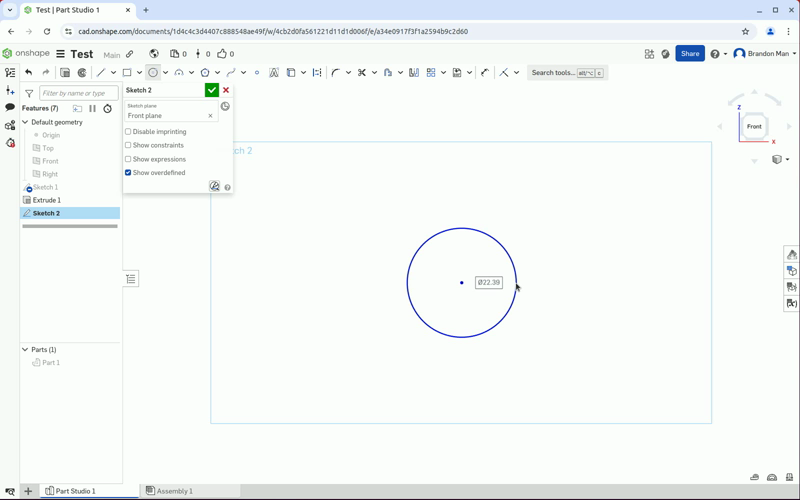
key(c)
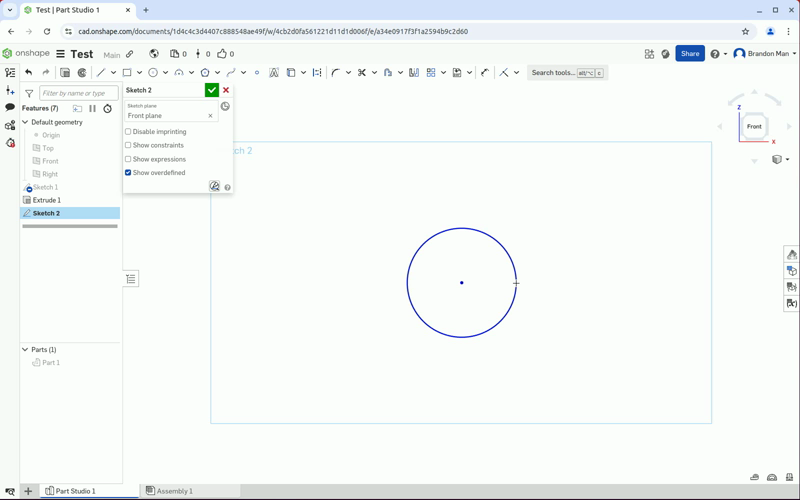
key_down(shift)
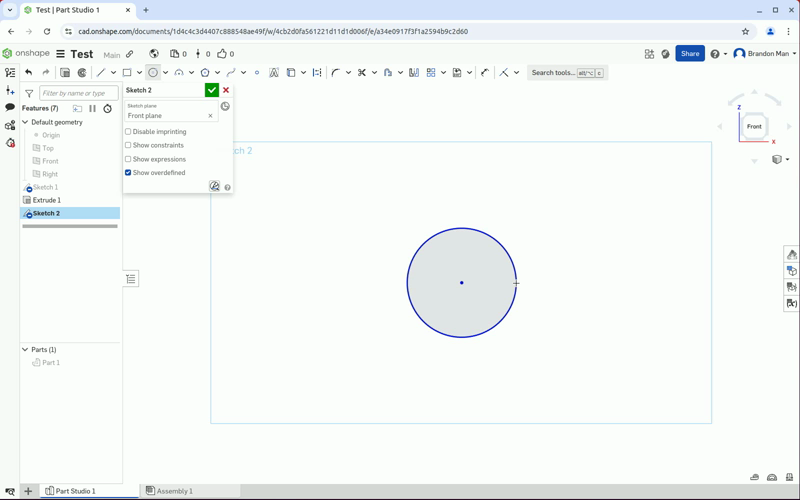
mouse_move(461, 282)
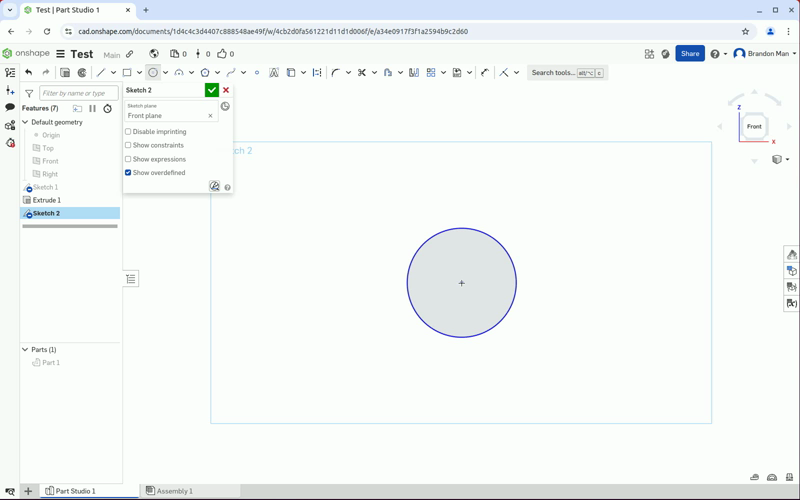
click(461, 282)
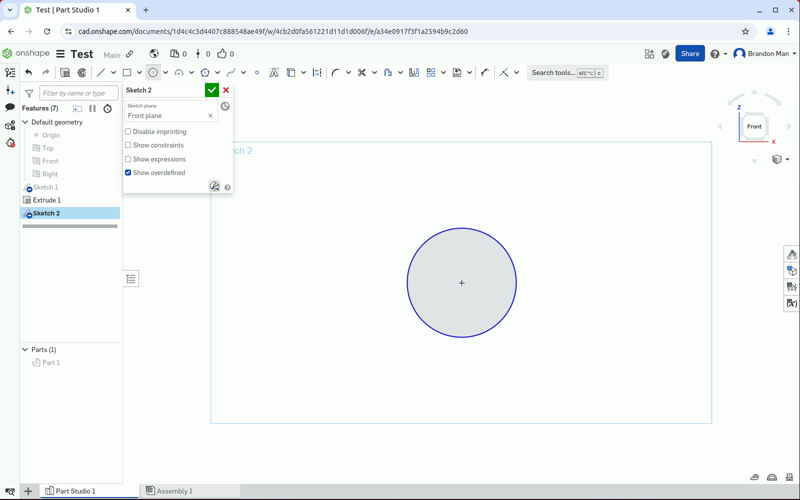
key_up(shift)
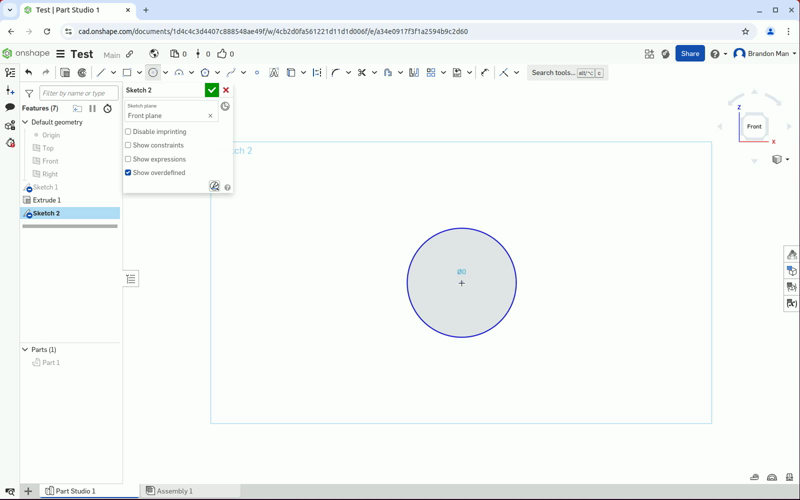
mouse_move(483, 282)
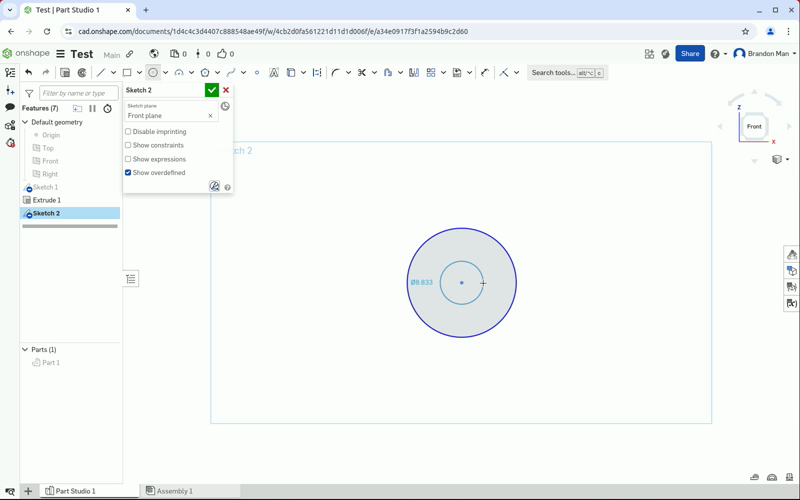
click(483, 282)
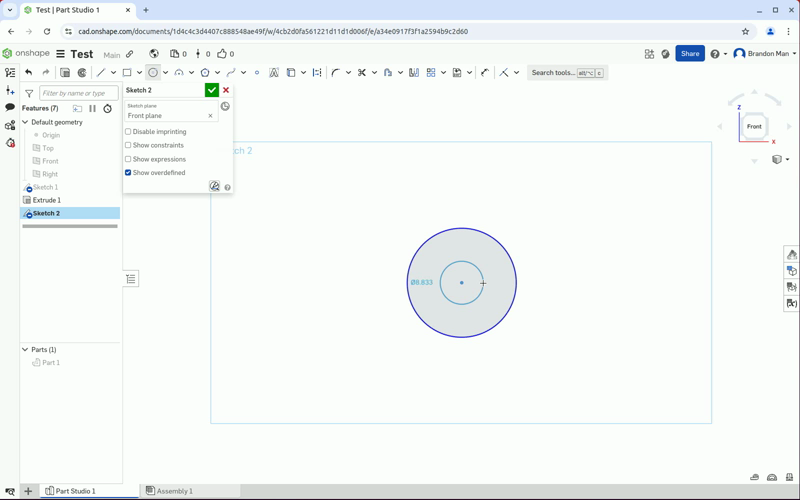
key(esc)
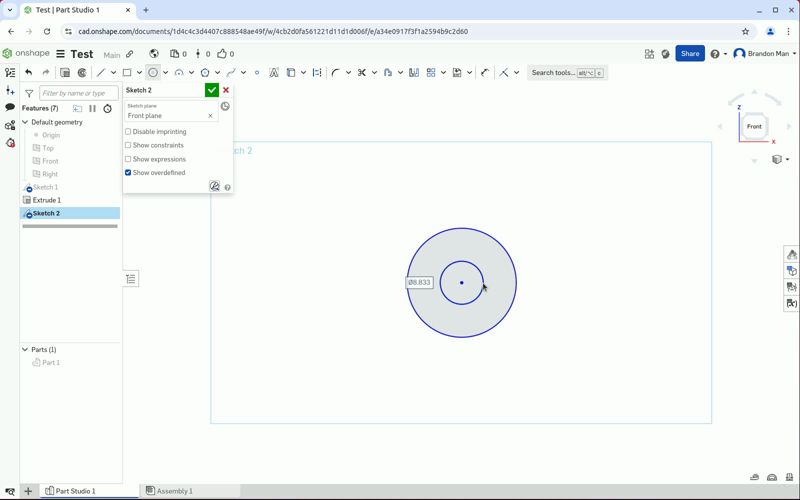
mouse_move(507, 296)
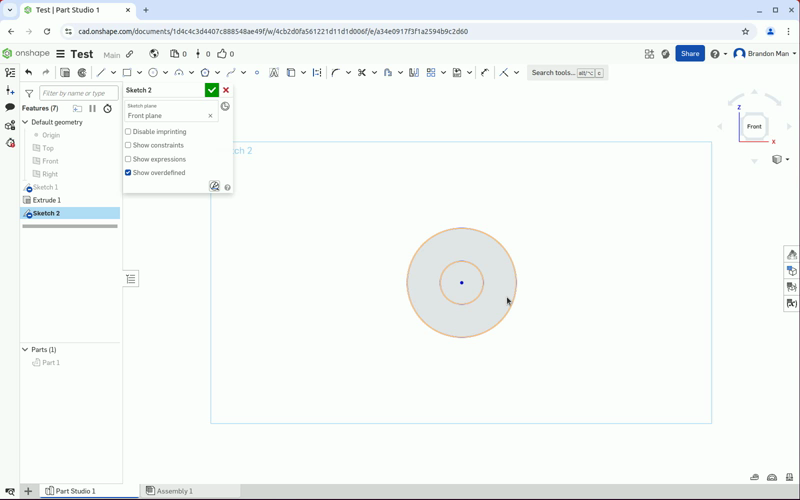
click(507, 296)
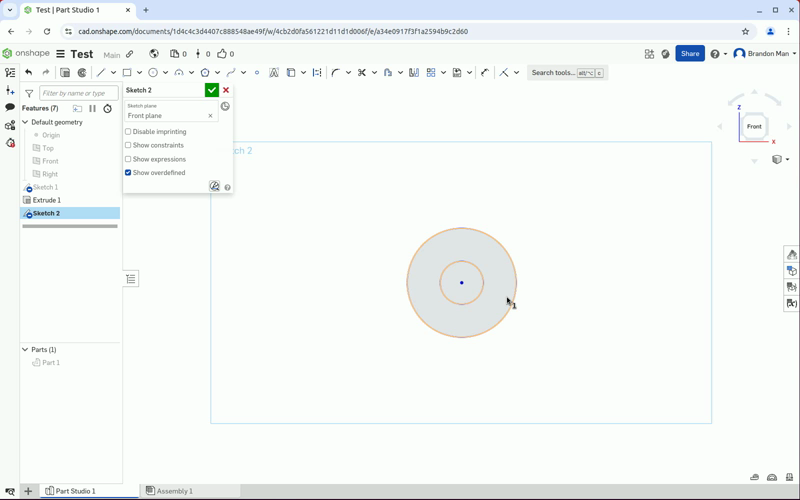
mouse_move(73, 352)
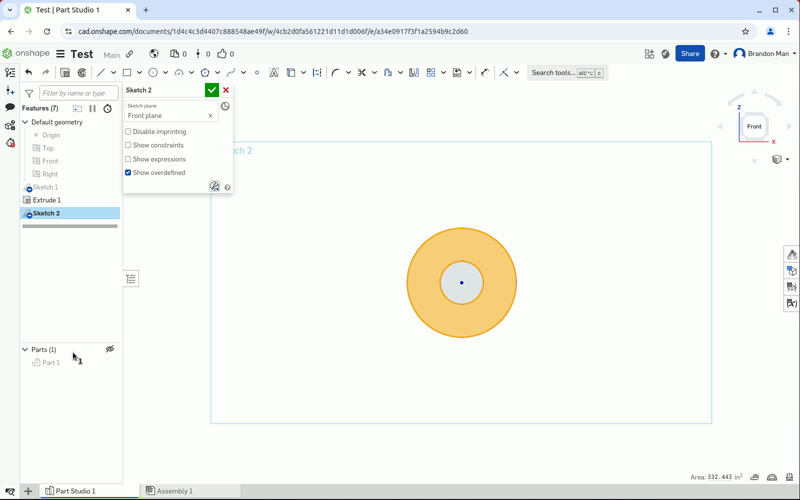
key(shift+y)
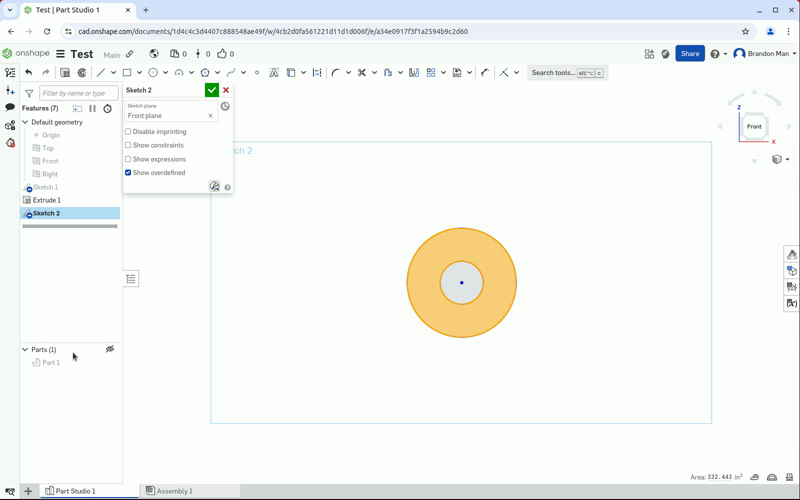
key(shift+e)
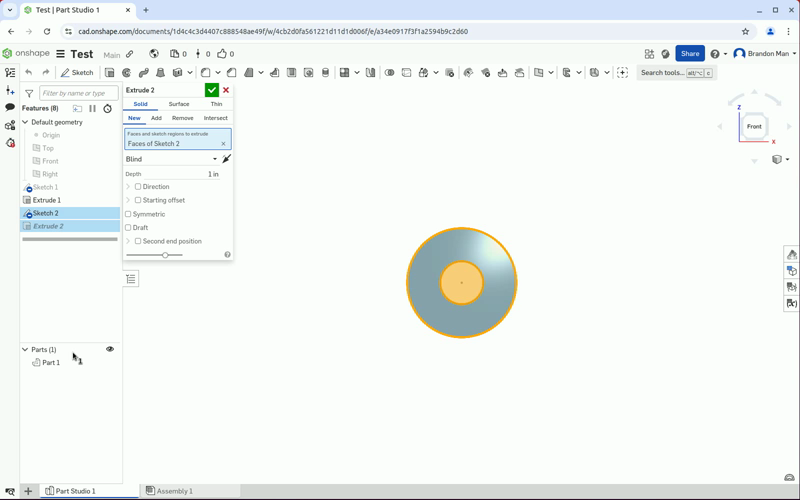
mouse_move(143, 106)
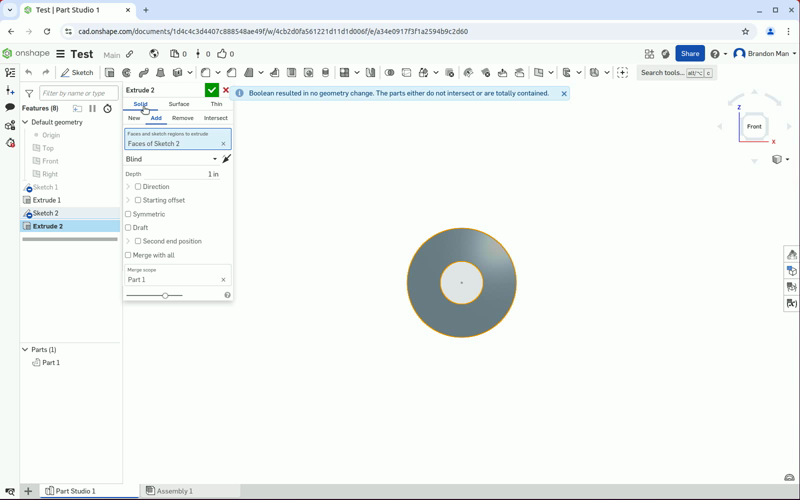
click(143, 106)
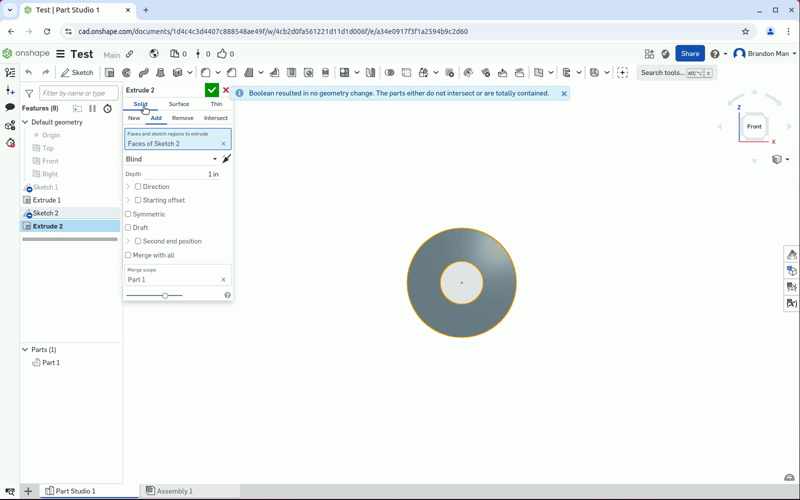
mouse_move(137, 120)
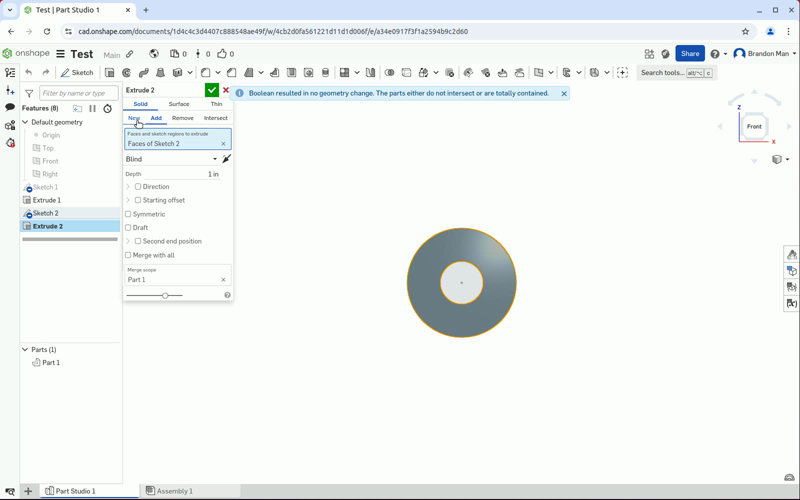
click(137, 120)
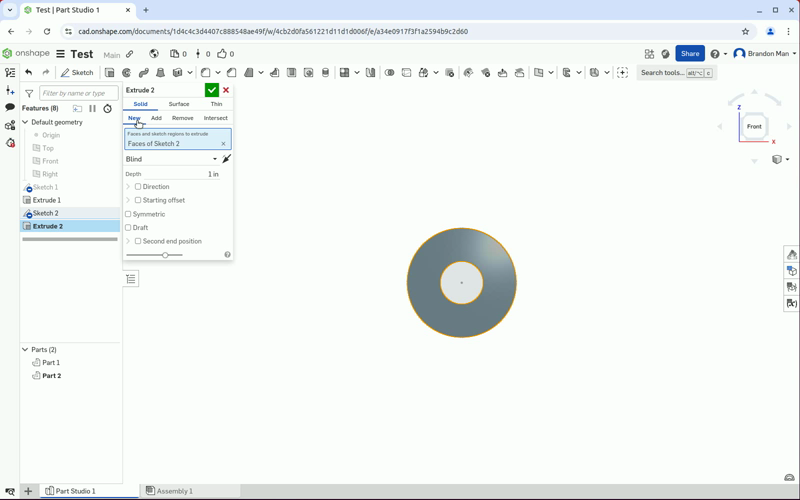
key(tab, 4)
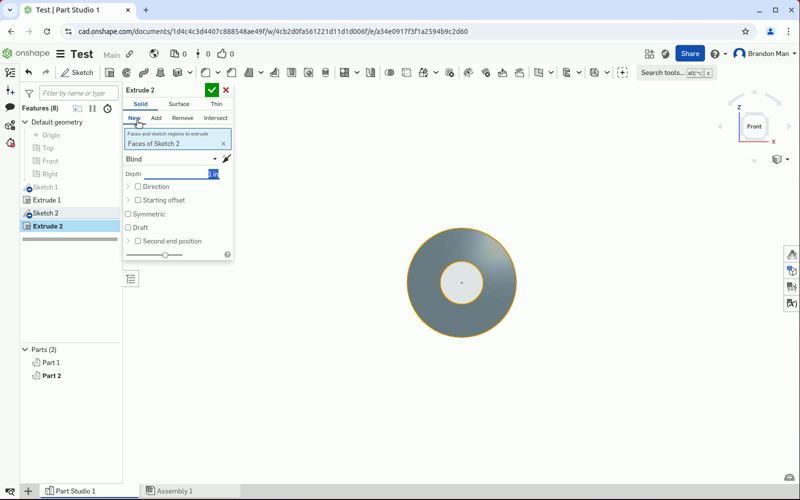
text(23.108)
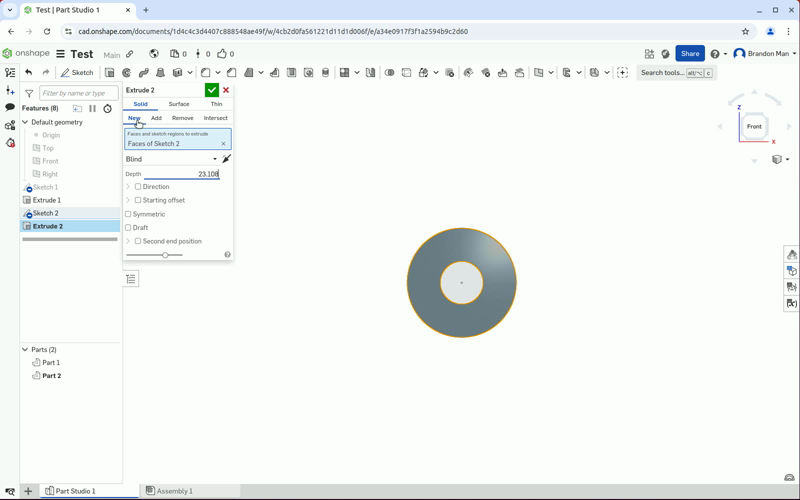
key(enter)
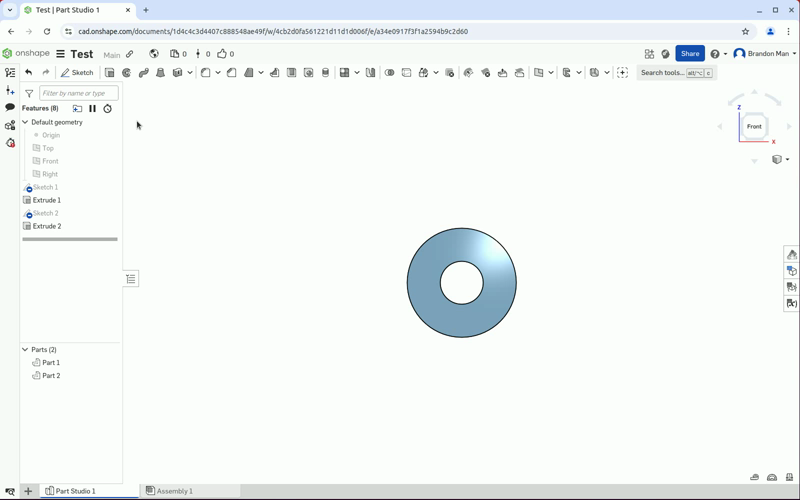
key(shift+h)
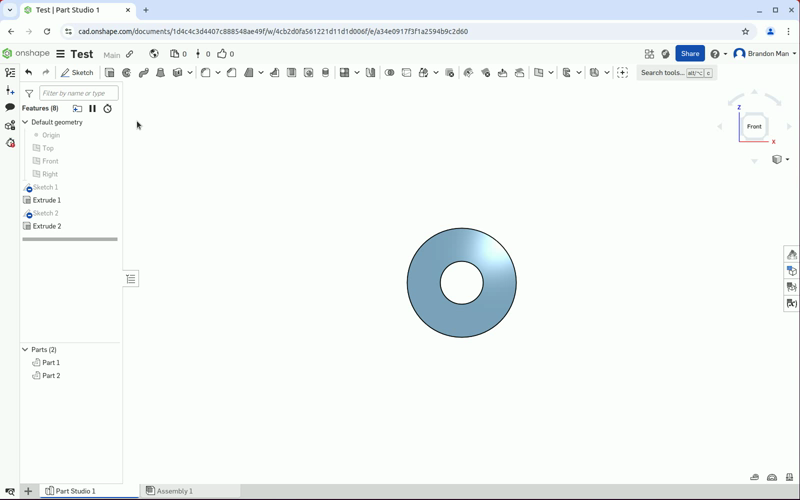
key(shift+h)
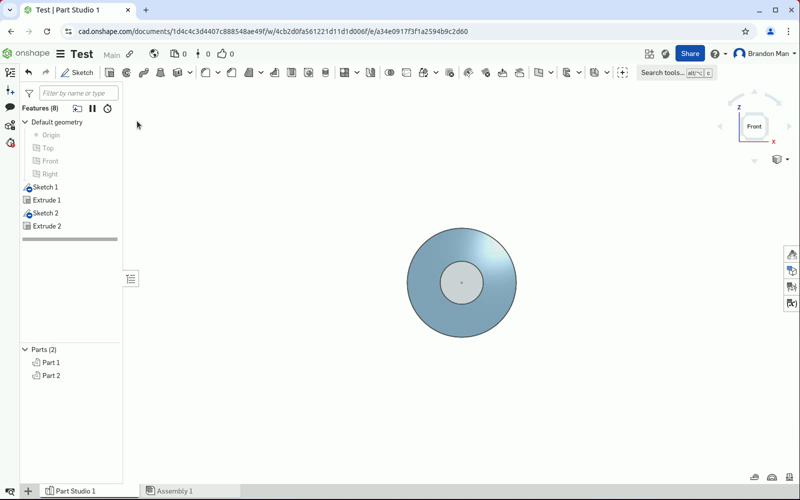
key(shift+7)
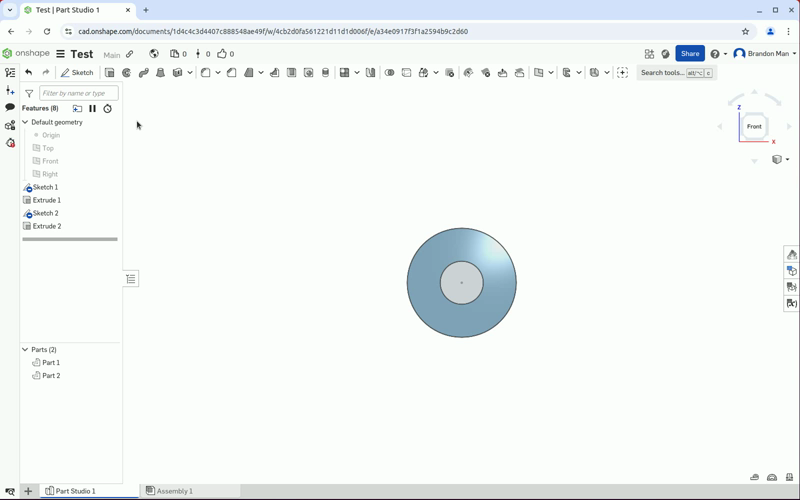
key(left, 2)
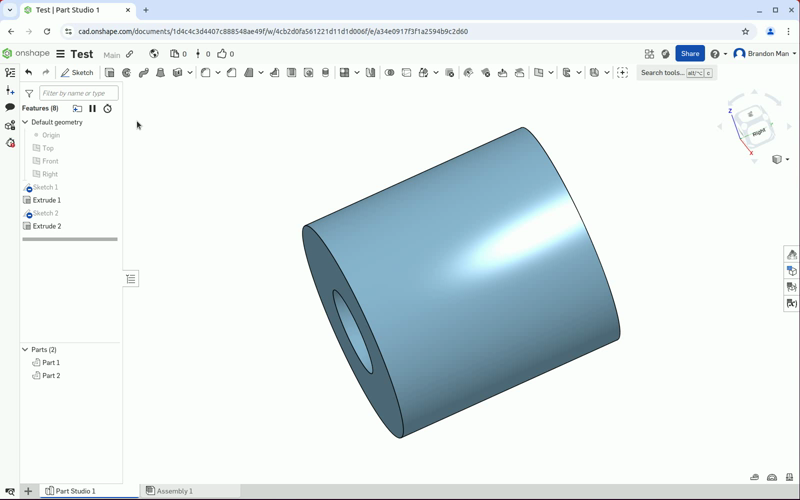
key(down, 2)
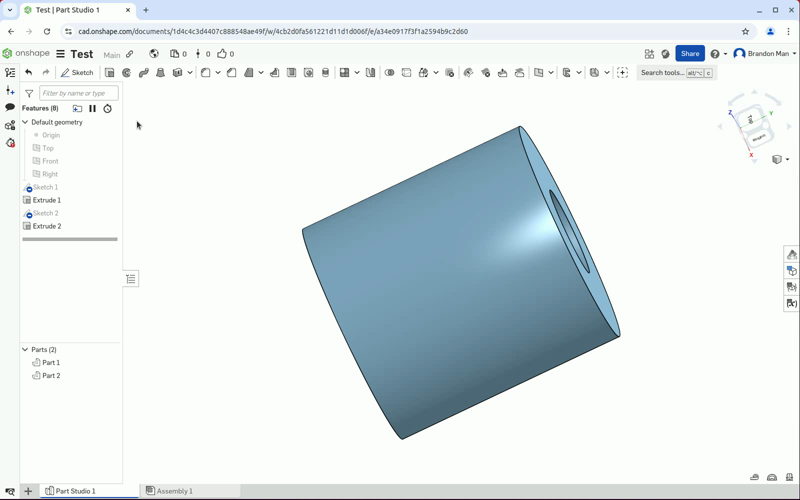
key(up, 2)
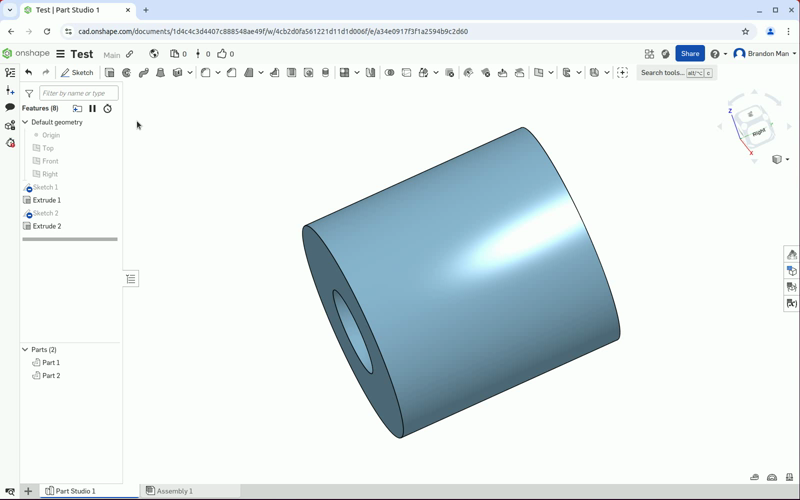
key(right, 2)
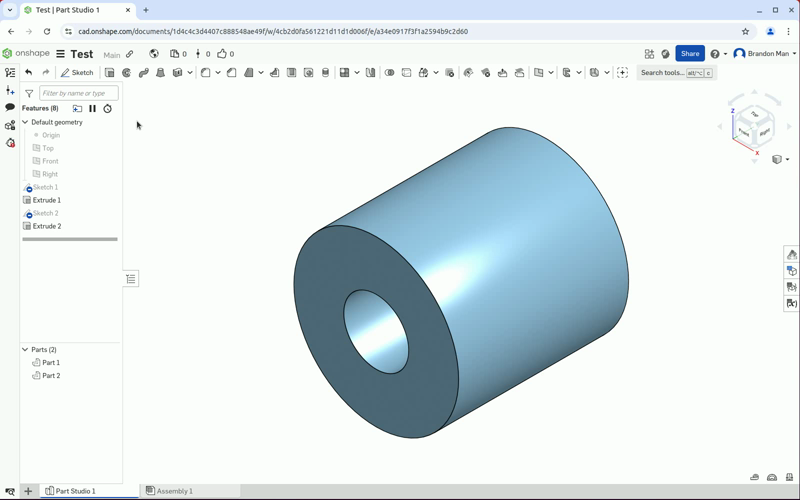
mouse_move(73, 189)
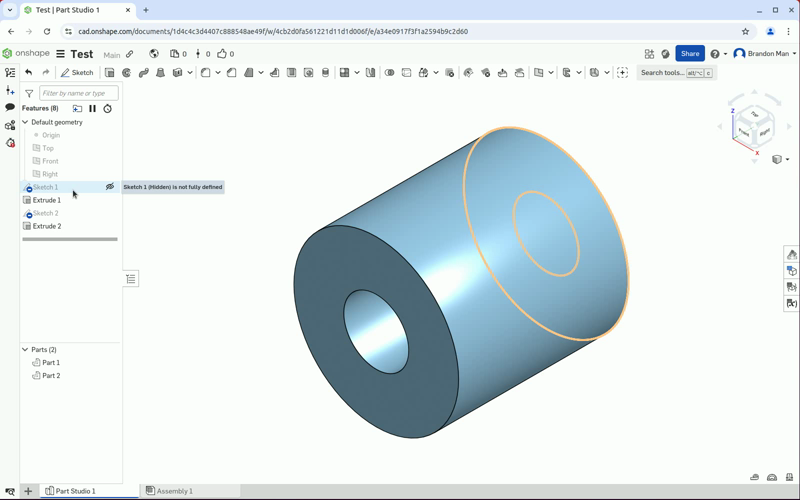
click(73, 189)